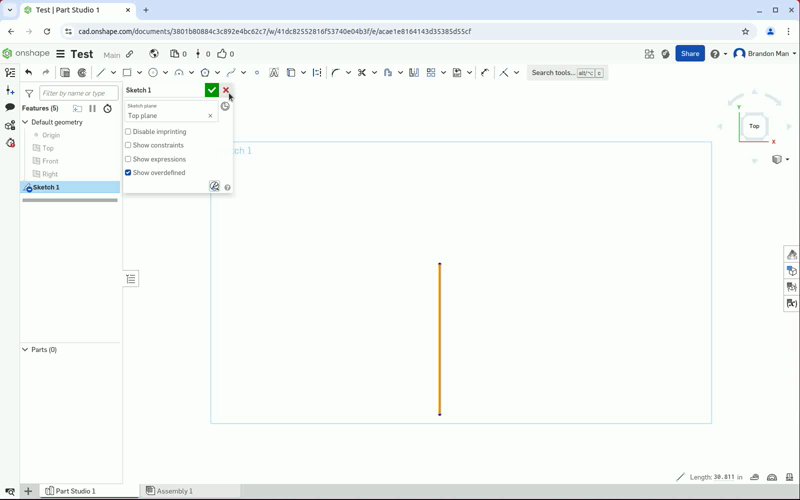
key(shift+h)
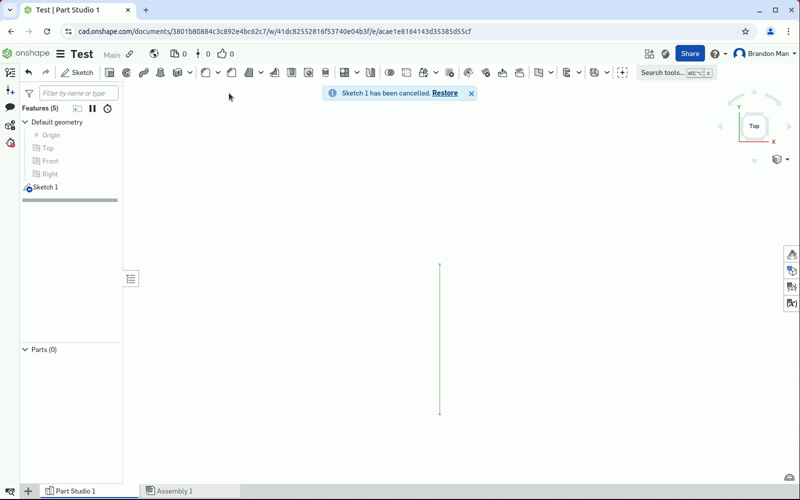
key(shift+s)
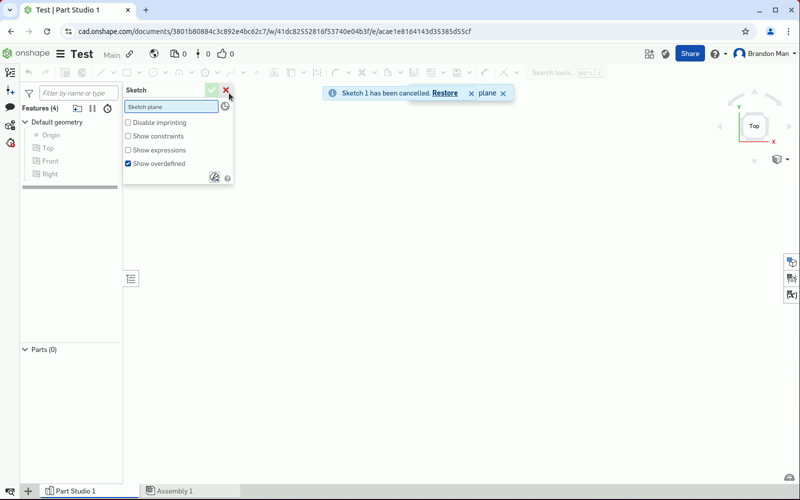
mouse_move(73, 150)
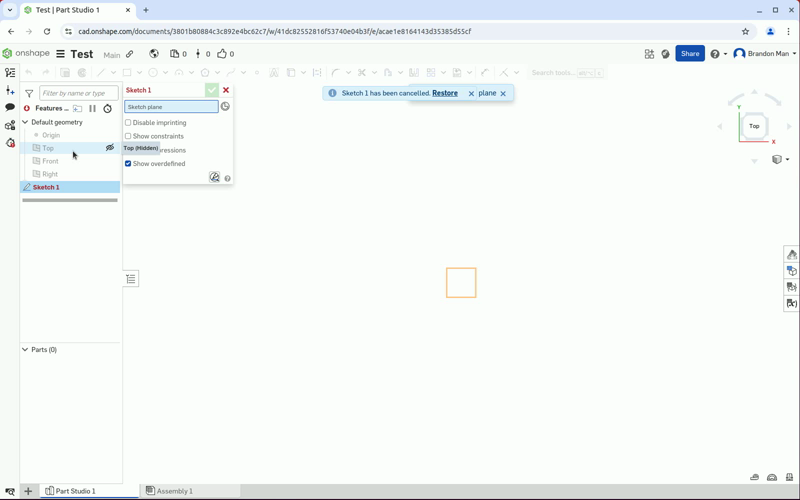
click(73, 150)
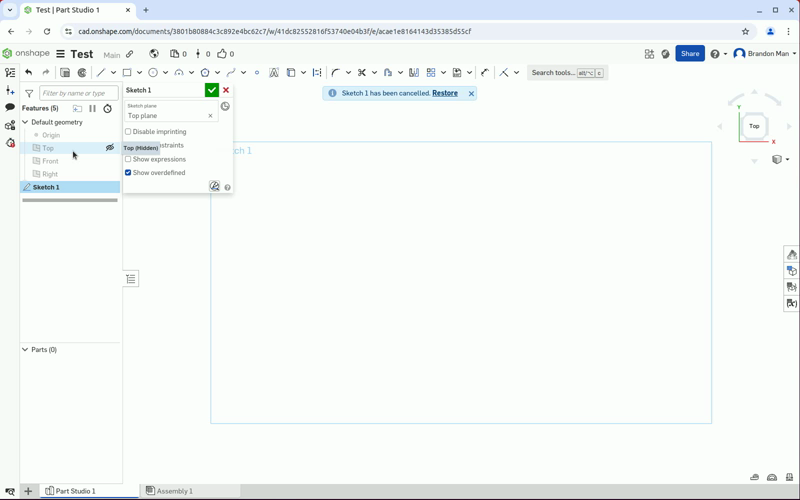
mouse_move(73, 352)
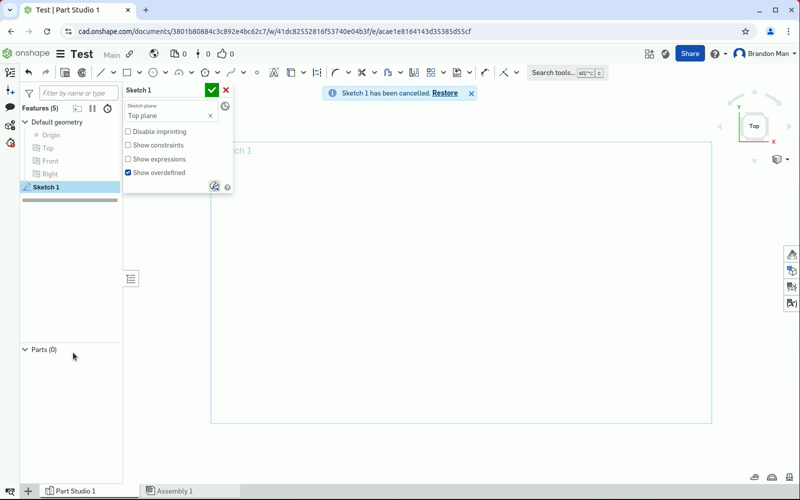
key(y)
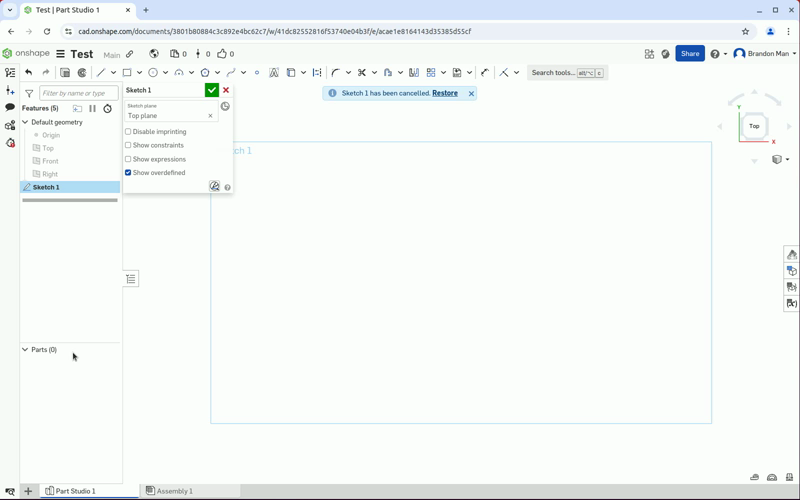
key(l)
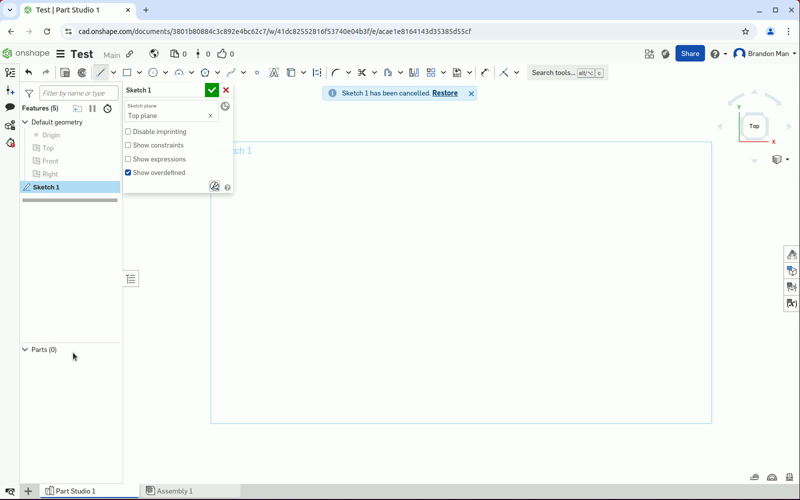
key_down(shift)
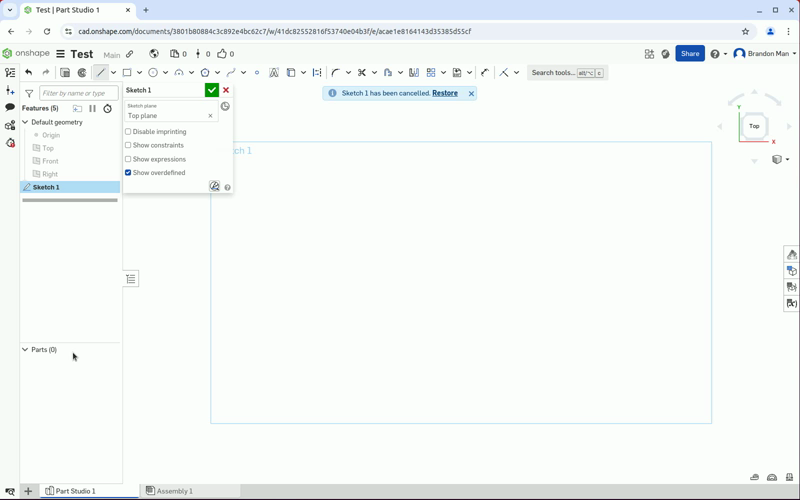
mouse_move(420, 335)
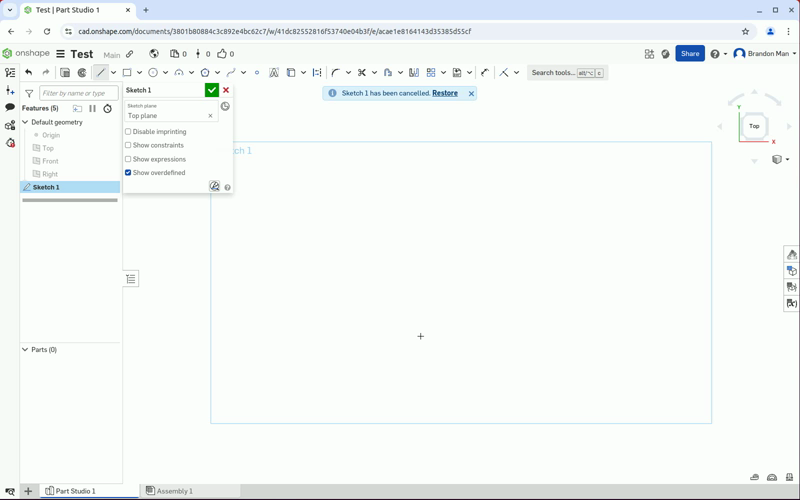
click(420, 335)
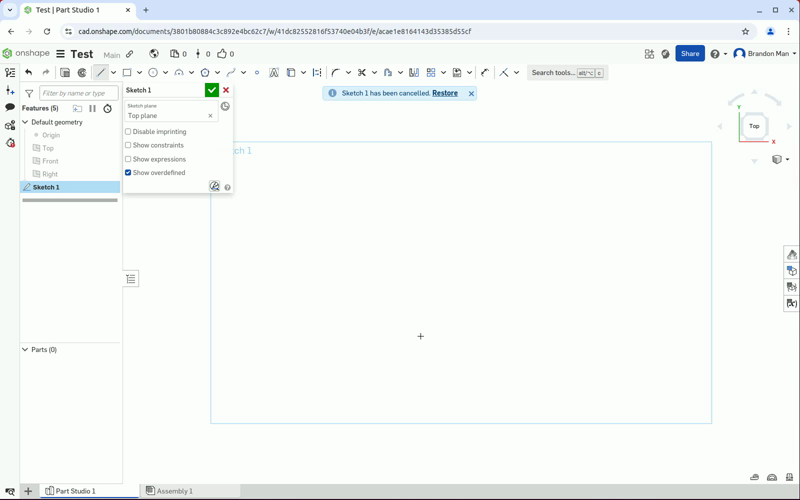
key_up(shift)
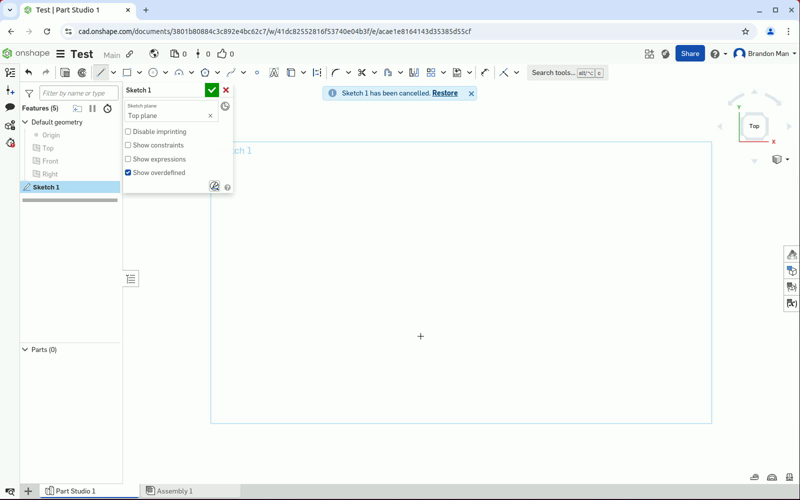
key_down(shift)
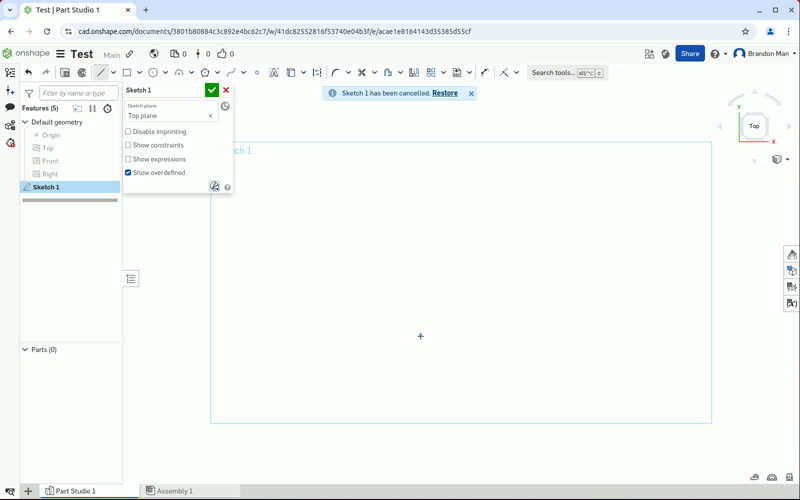
mouse_move(568, 335)
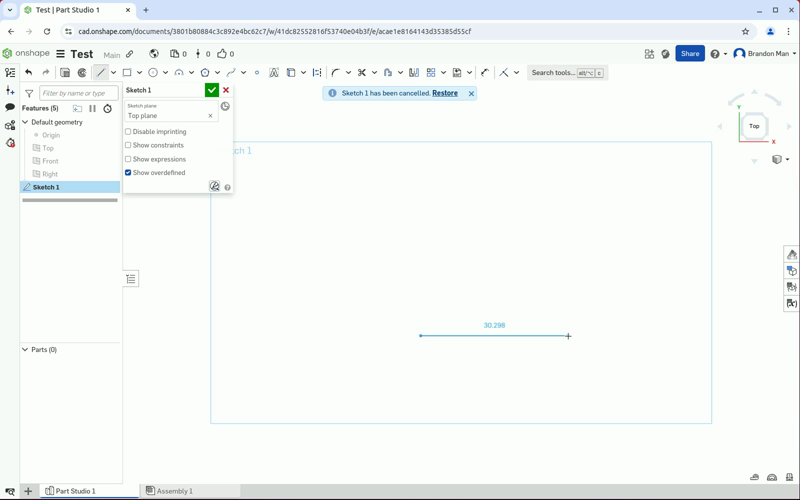
click(568, 335)
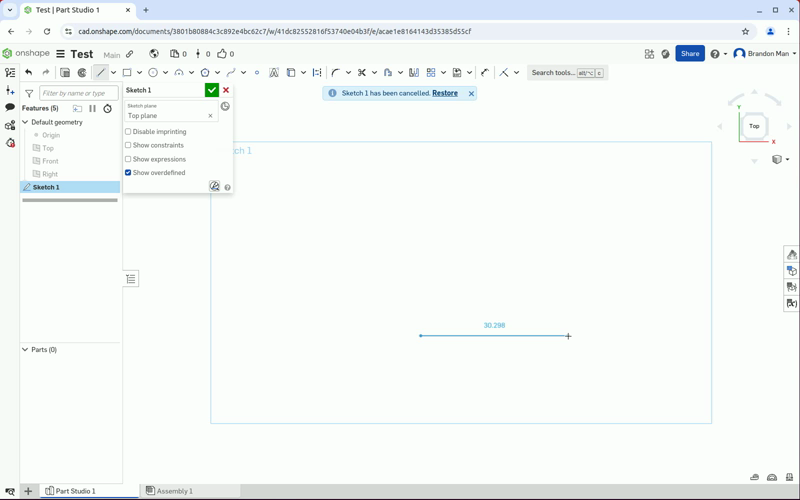
key_up(shift)
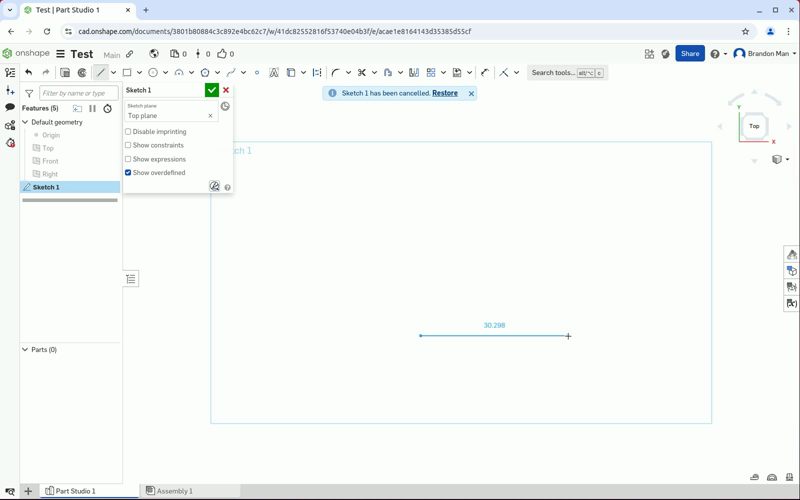
key_down(shift)
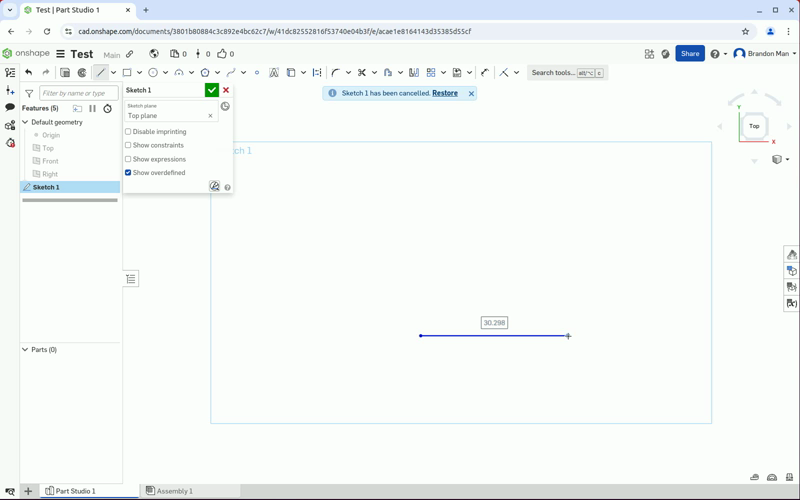
mouse_move(589, 335)
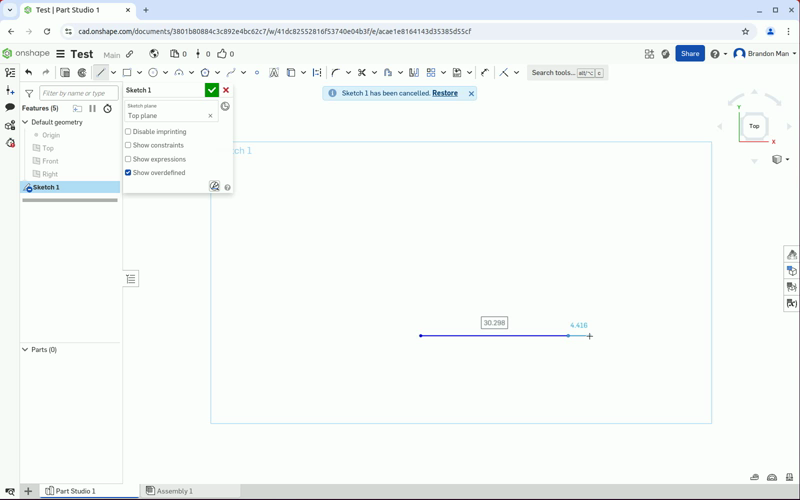
mouse_move(568, 317)
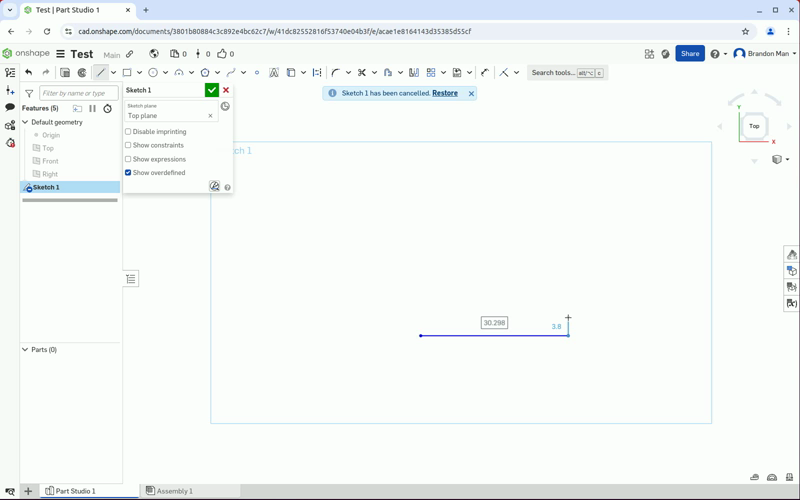
click(568, 317)
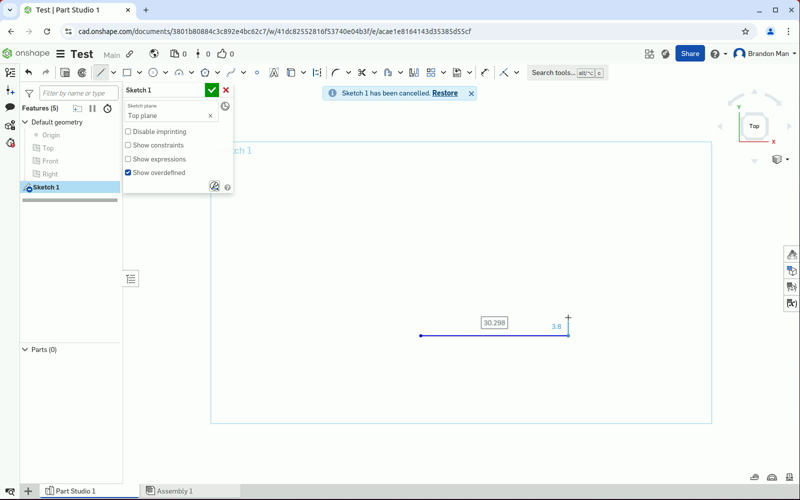
key_up(shift)
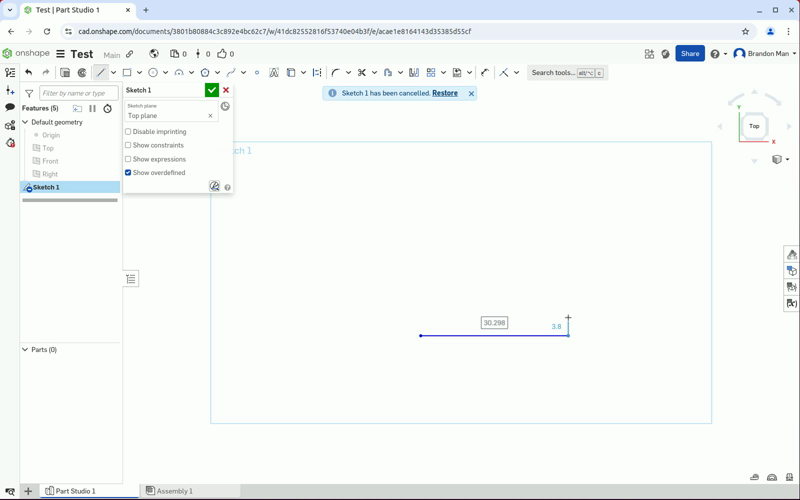
key_down(shift)
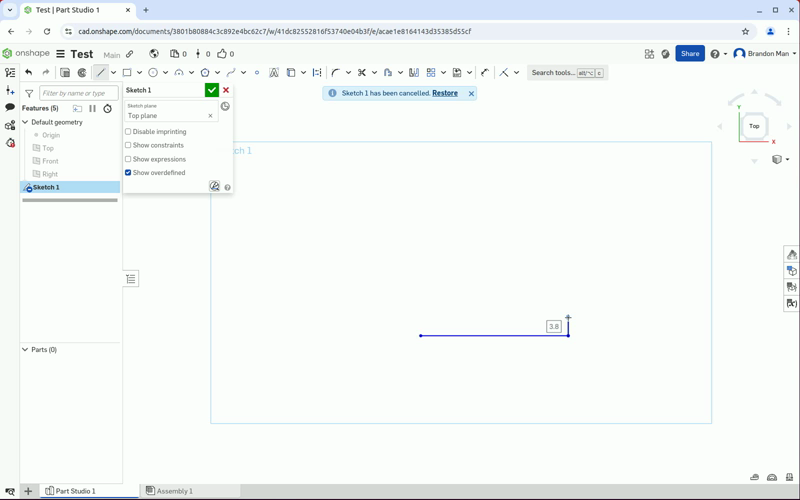
mouse_move(420, 317)
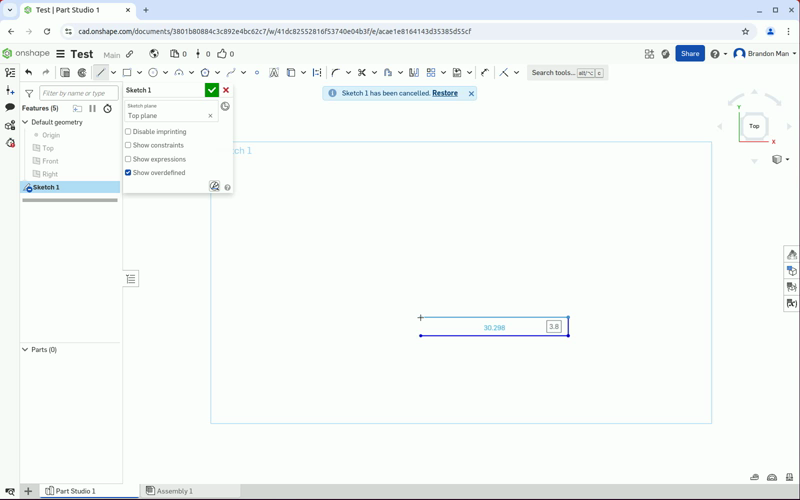
click(420, 317)
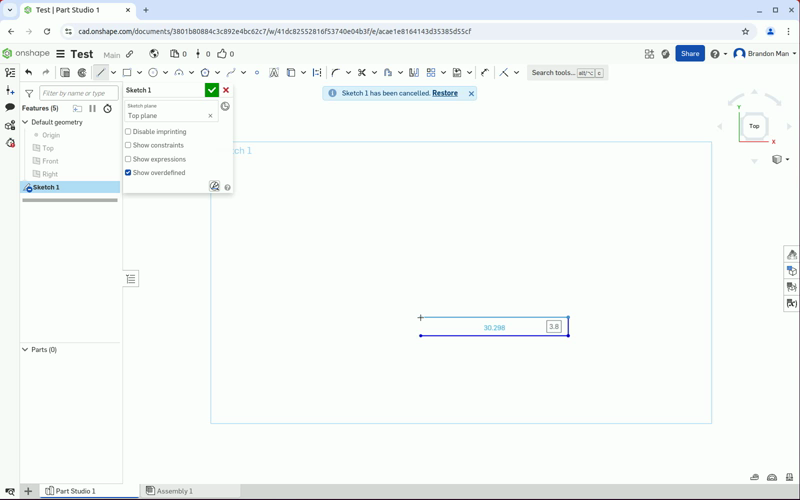
key_up(shift)
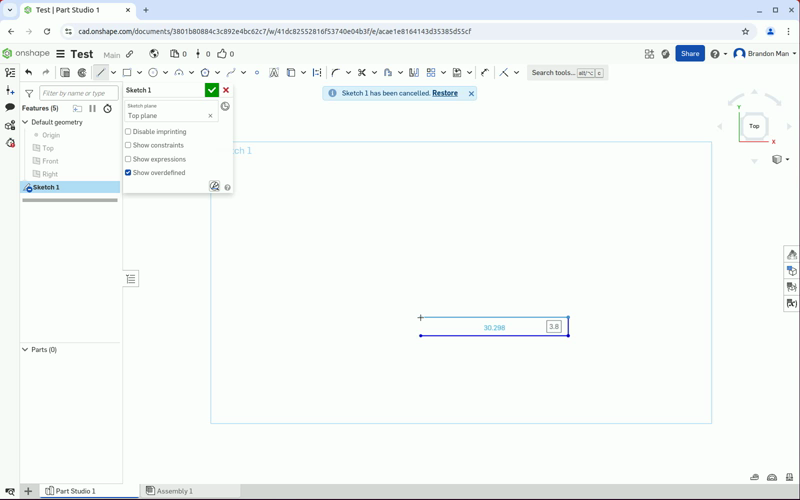
mouse_move(450, 317)
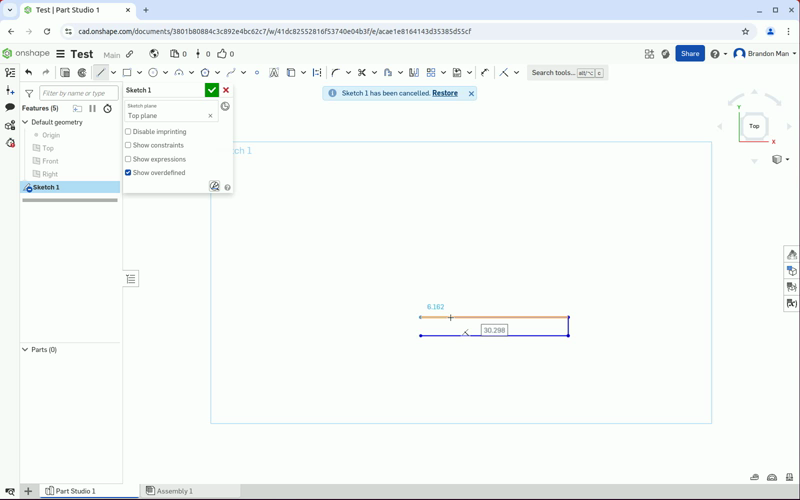
key_down(shift)
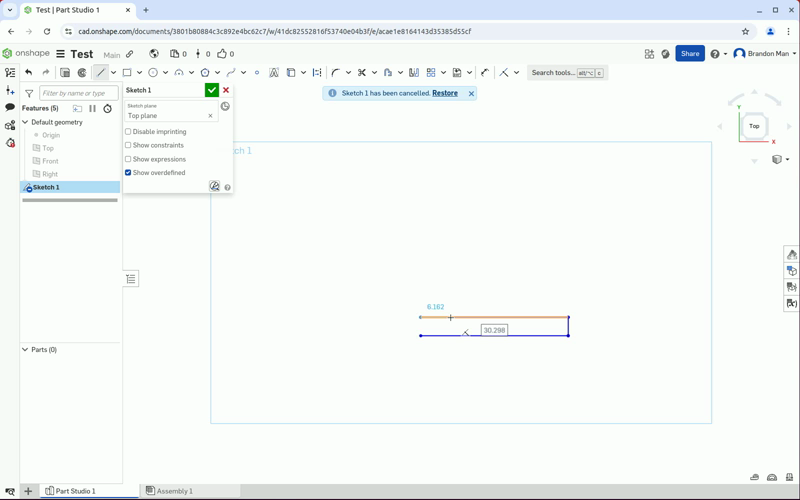
mouse_move(420, 335)
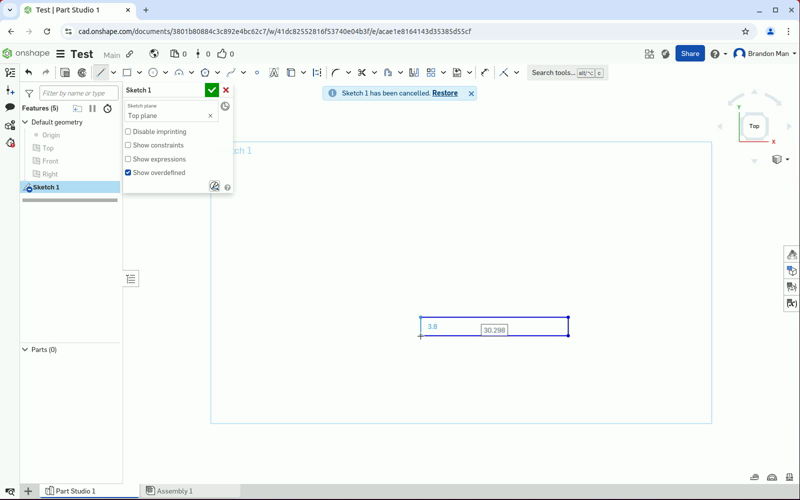
key_up(shift)
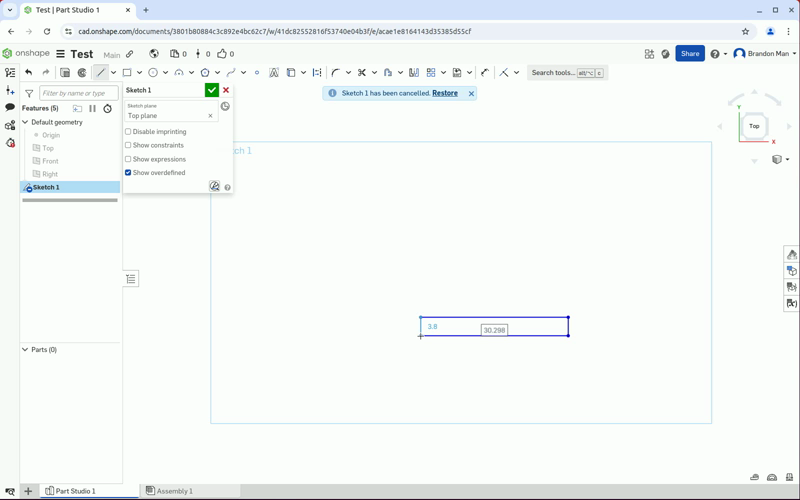
click(420, 335)
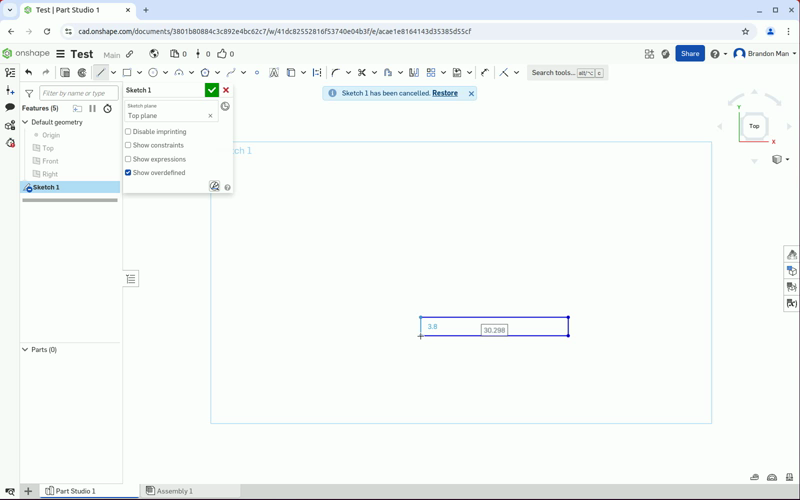
key(esc)
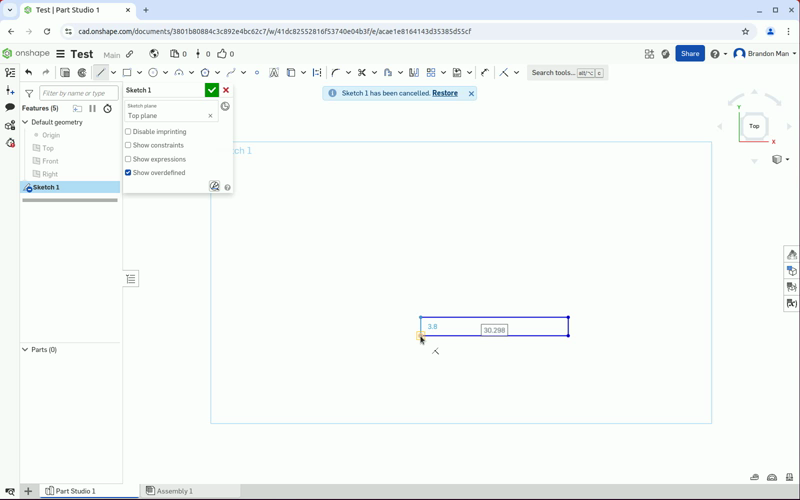
mouse_move(425, 320)
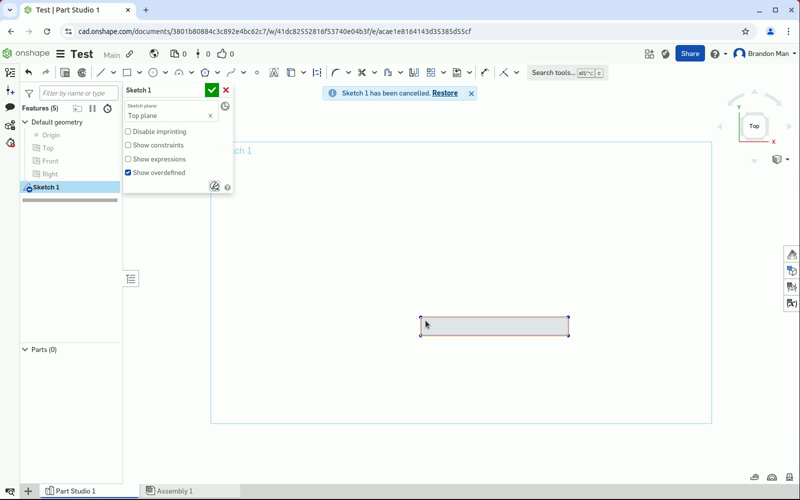
click(425, 320)
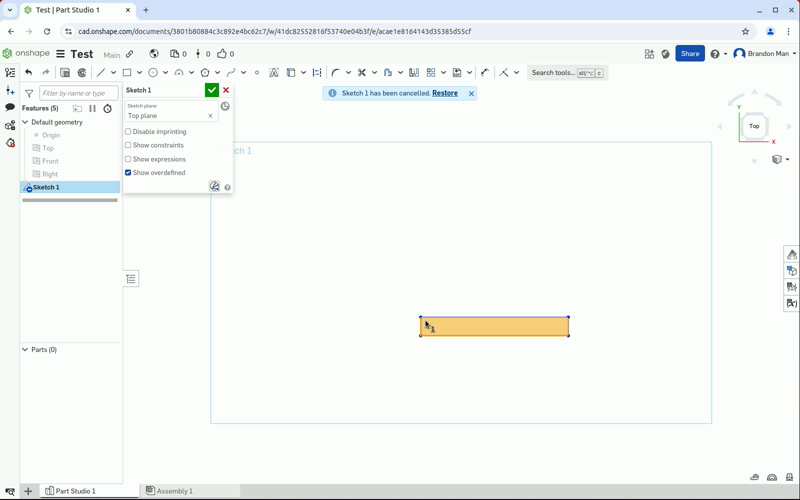
mouse_move(73, 352)
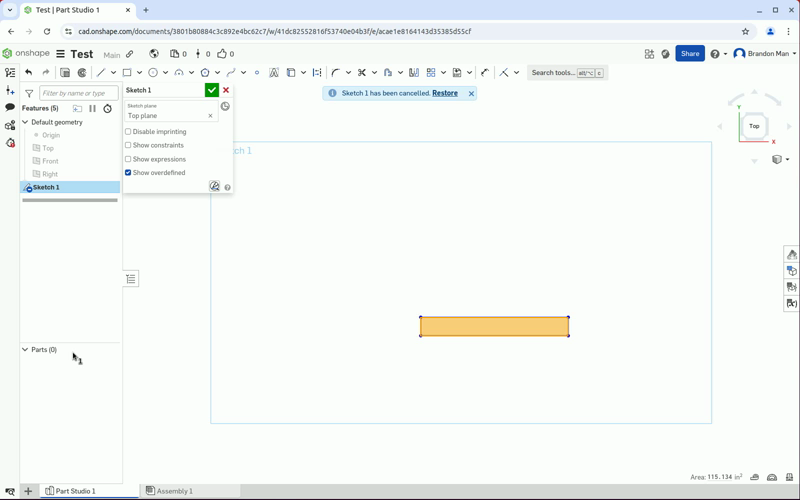
key(shift+y)
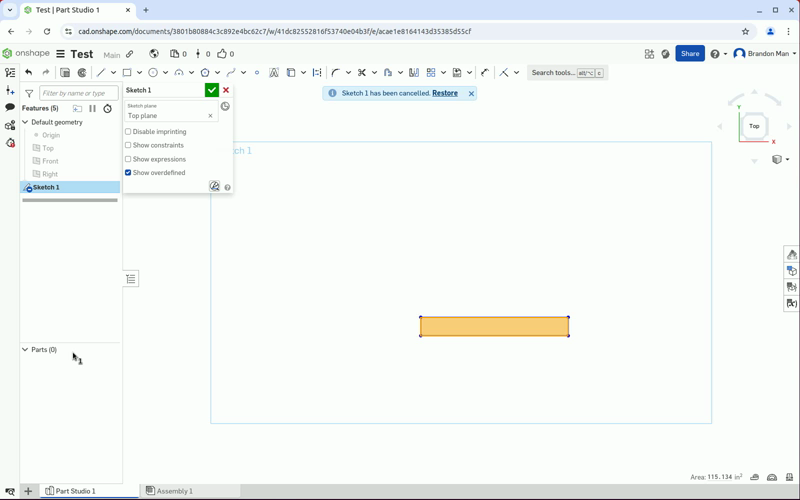
key(shift+e)
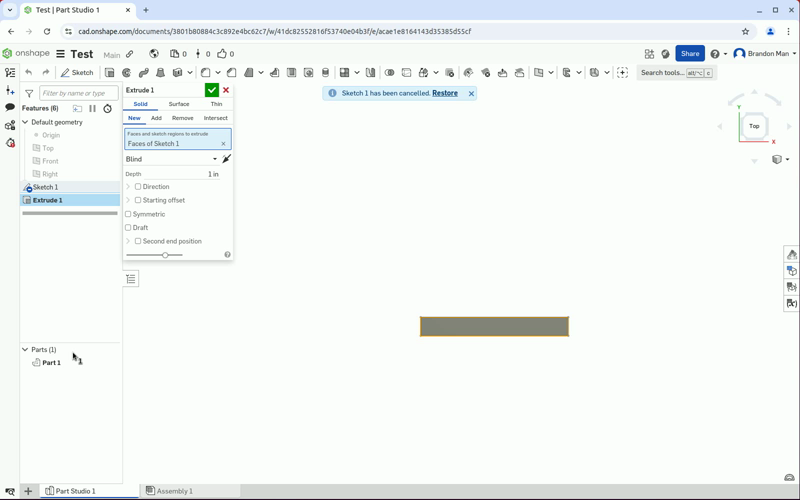
mouse_move(143, 106)
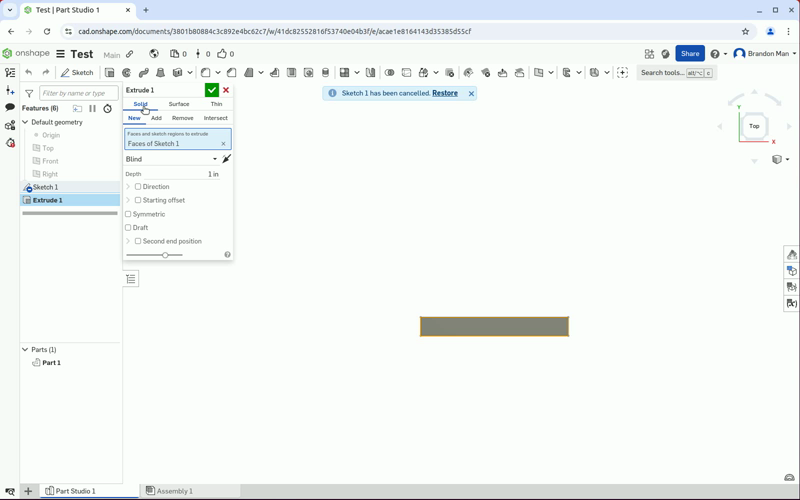
click(143, 106)
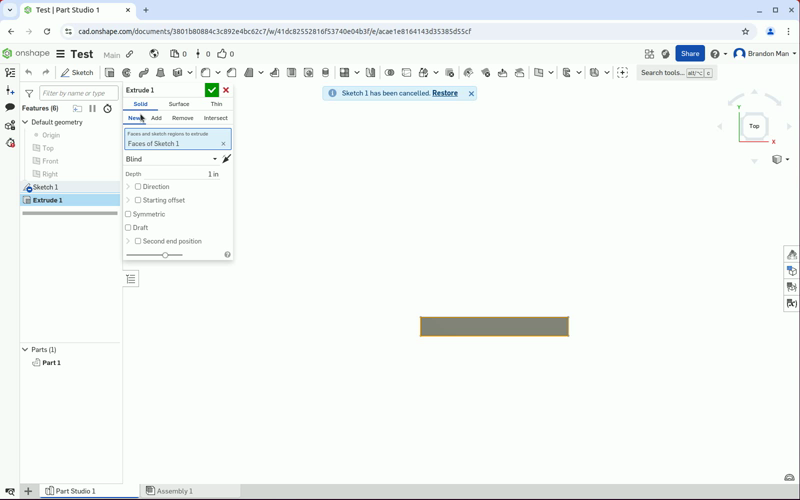
mouse_move(137, 120)
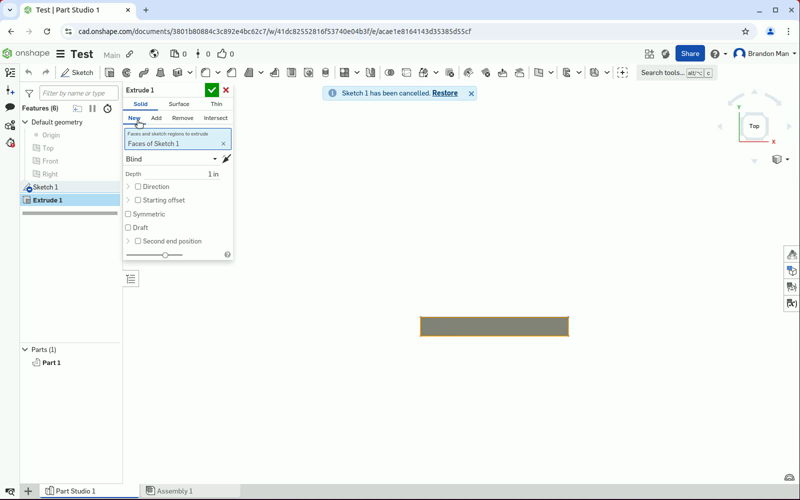
click(137, 120)
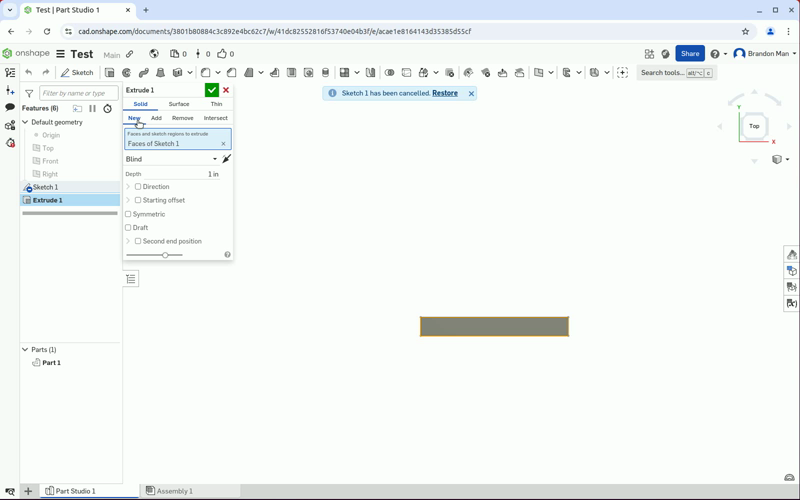
key(tab, 4)
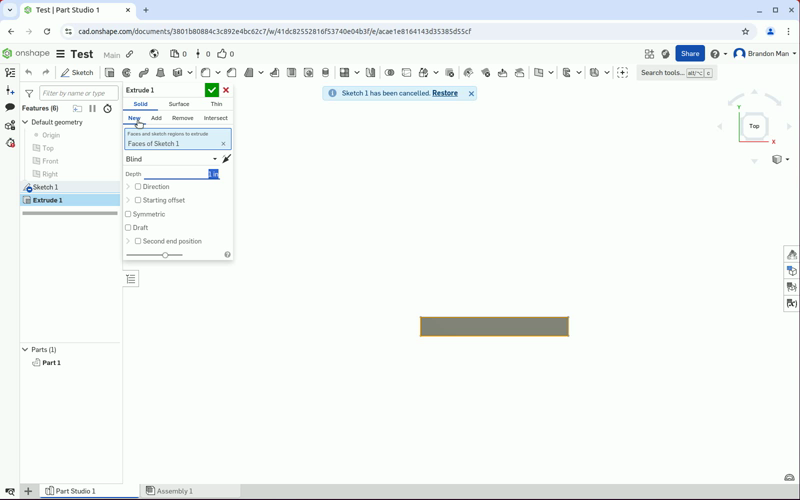
text(0.963)
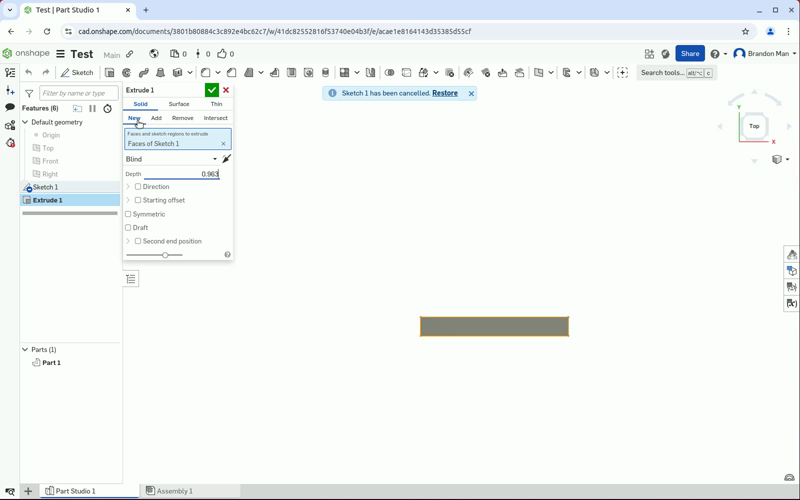
key(enter)
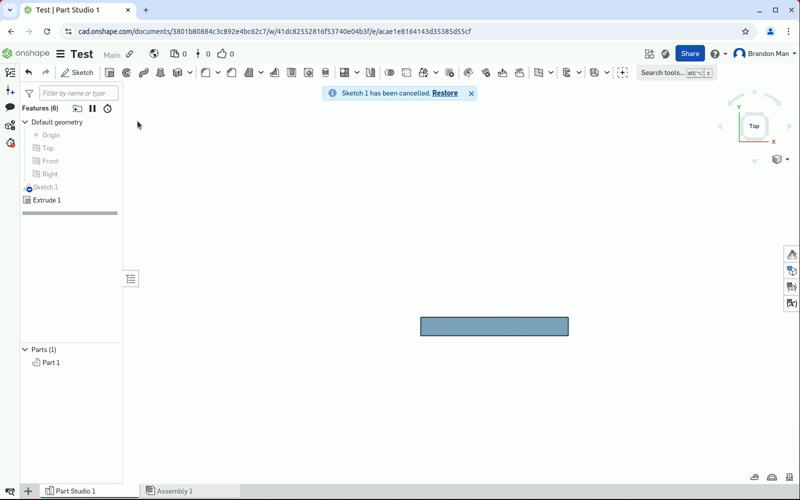
key(shift+h)
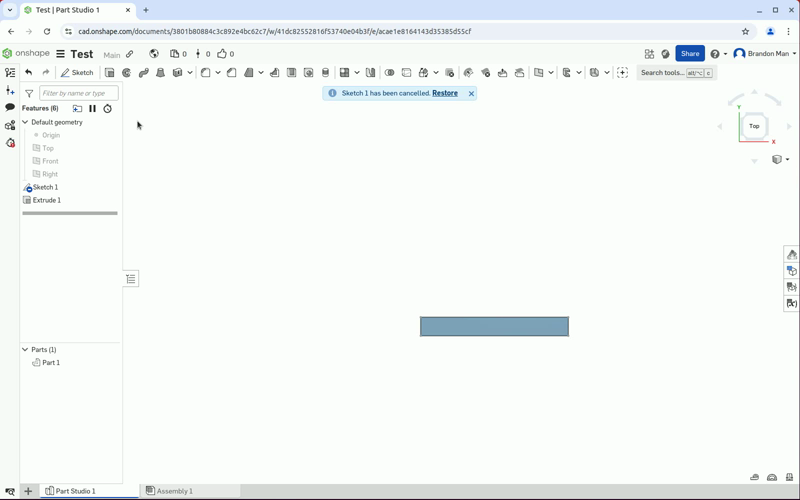
key(shift+h)
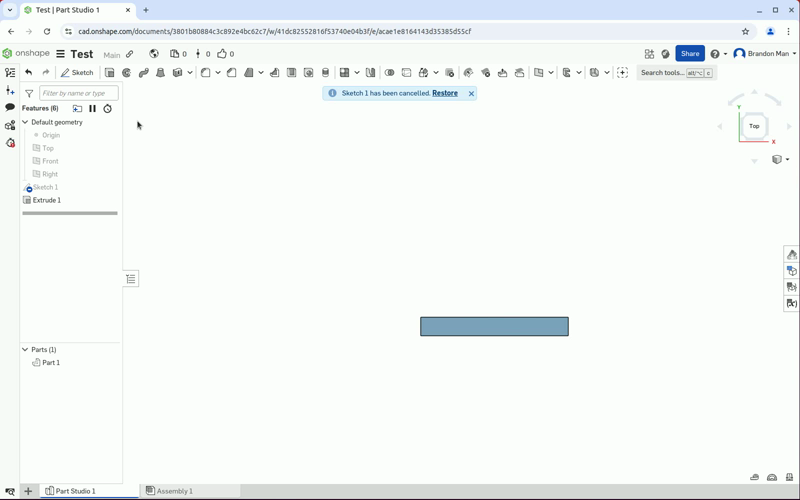
mouse_move(73, 189)
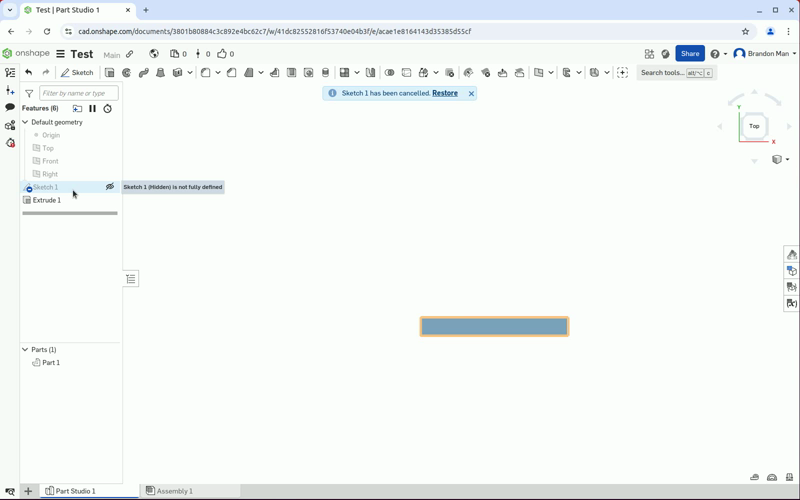
click(73, 189)
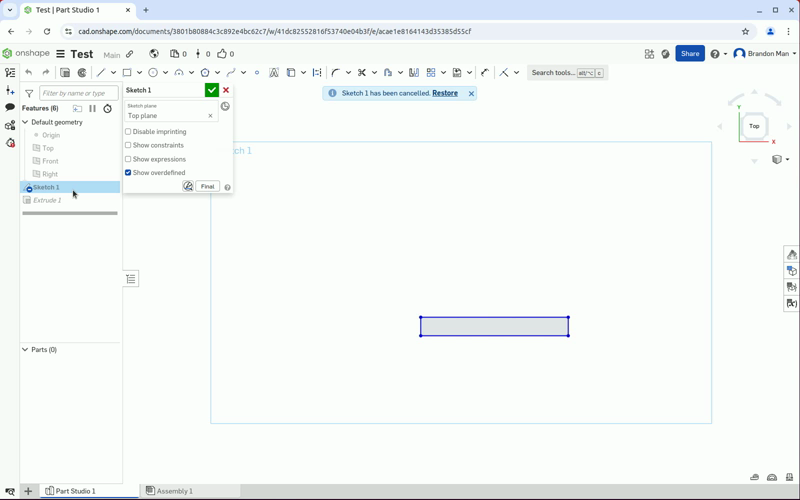
mouse_move(229, 92)
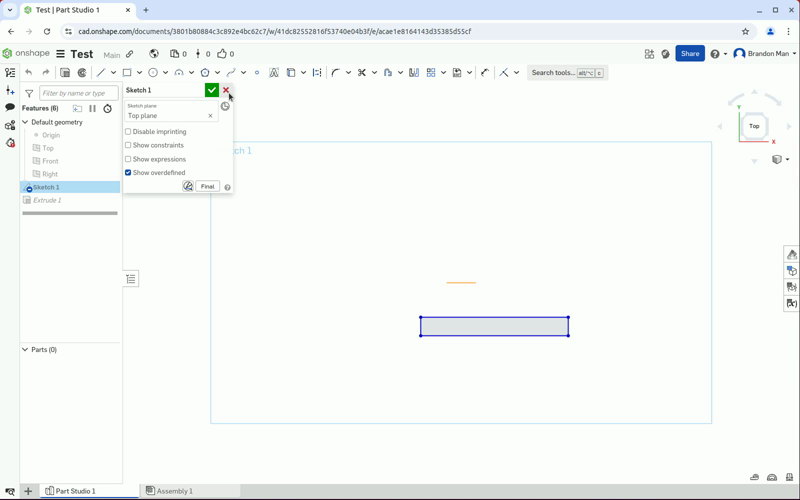
click(229, 92)
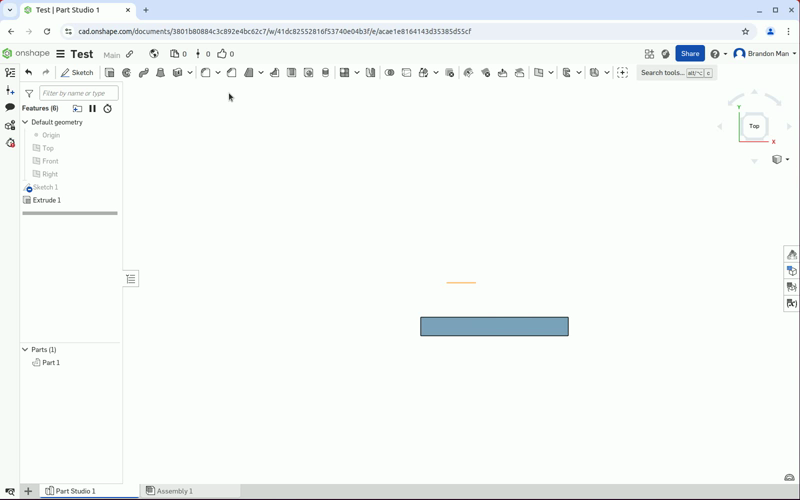
mouse_move(73, 352)
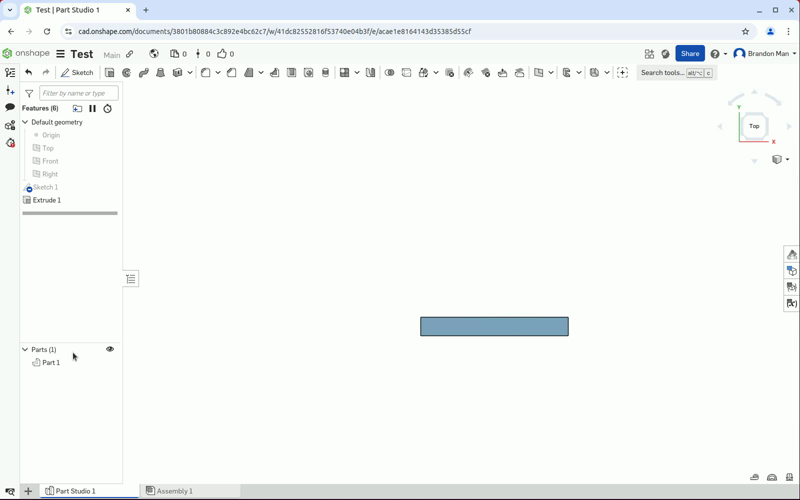
key(y)
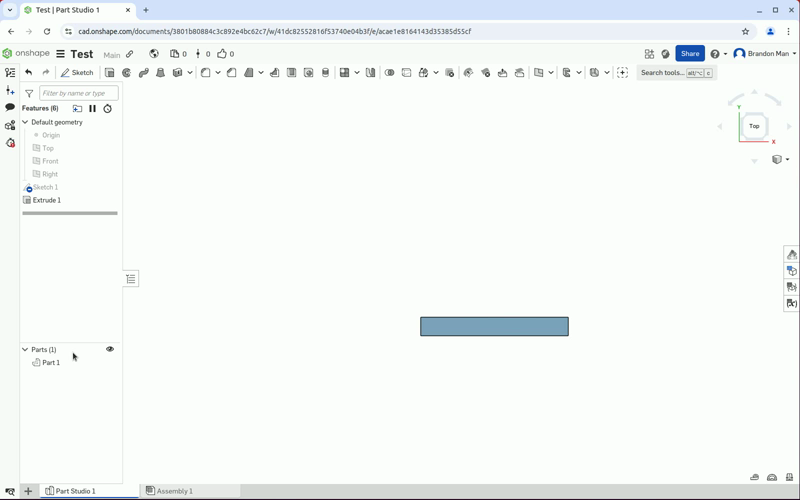
key(shift+p)
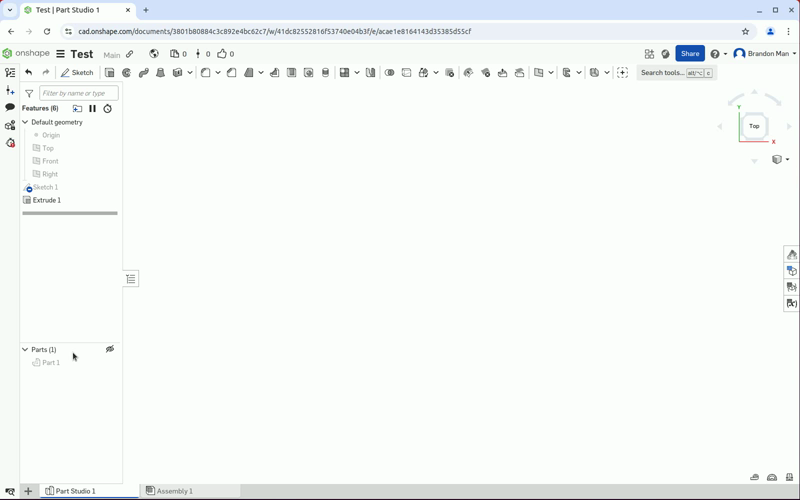
key(space)
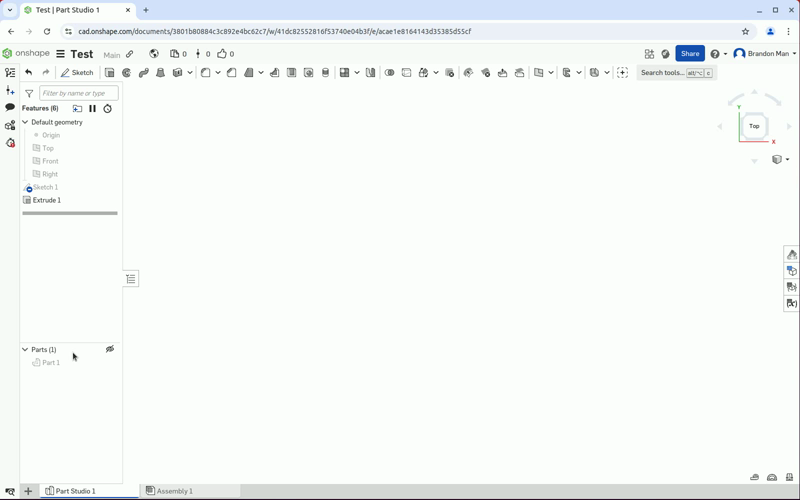
key_down(shift)
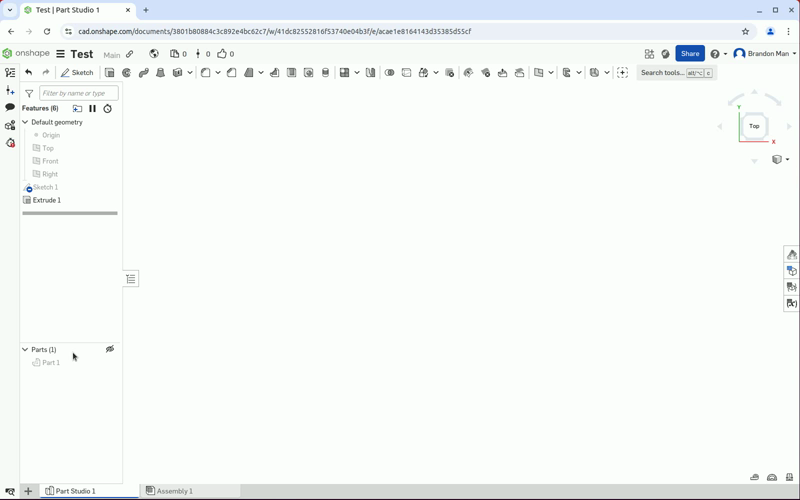
key(up)
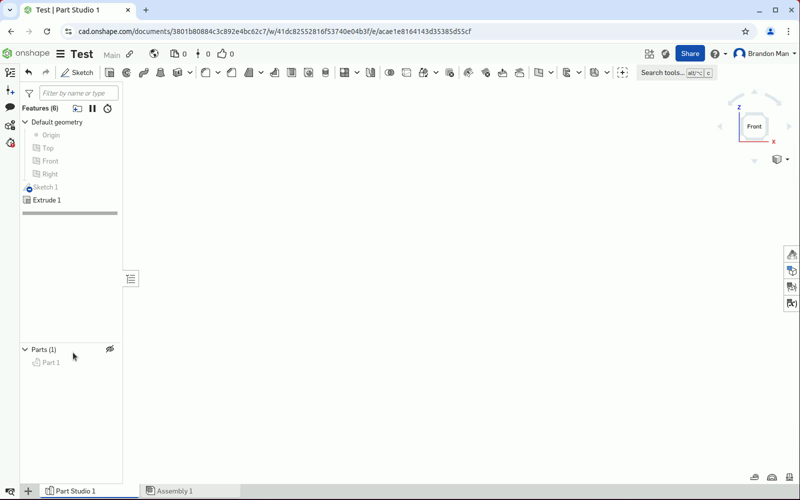
key_up(shift)
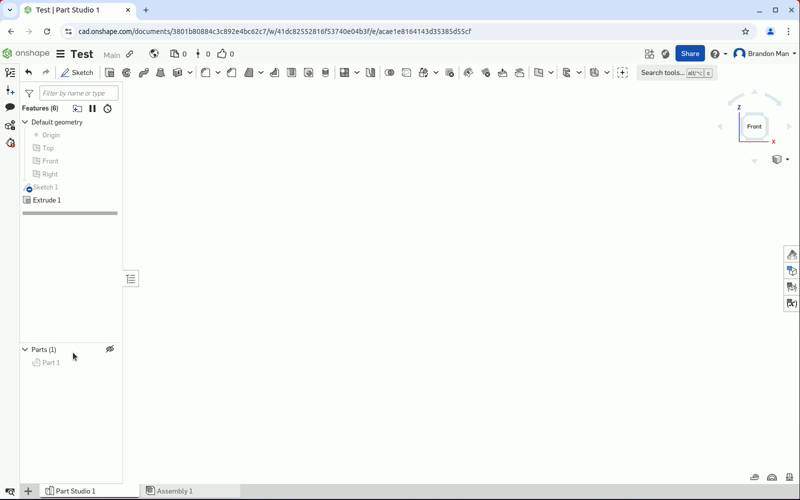
key(space)
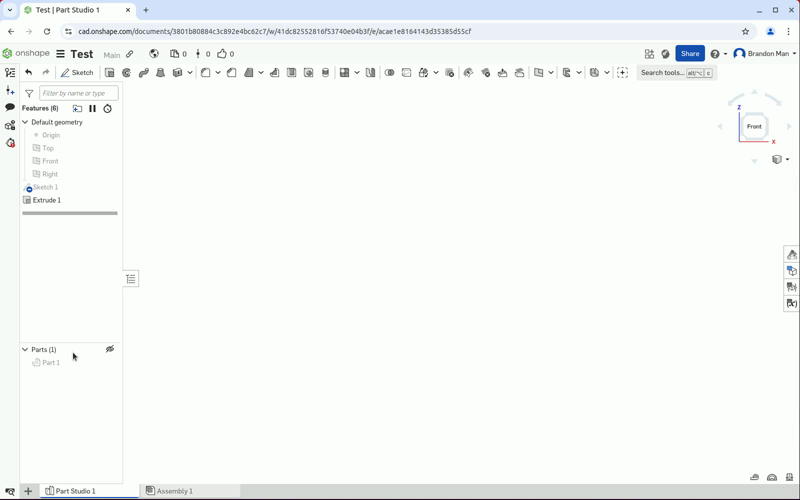
key_down(shift)
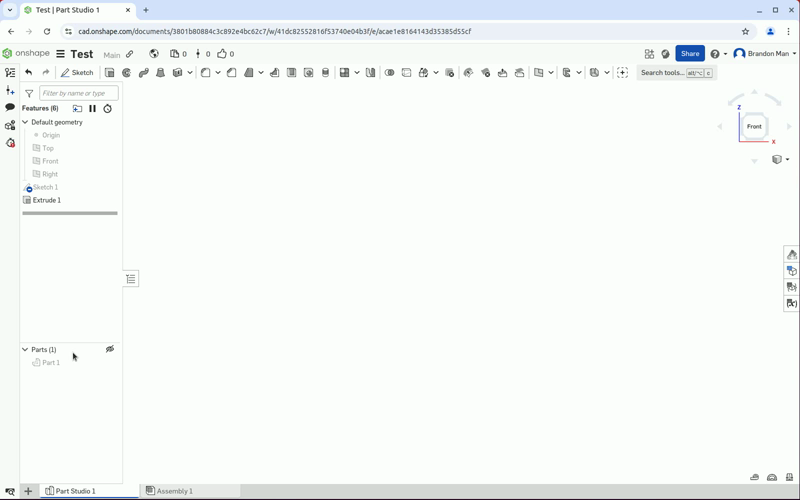
key(left)
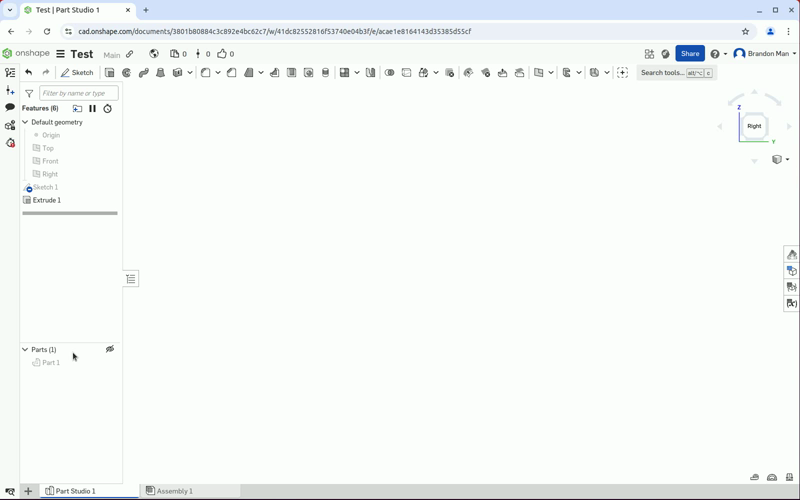
key_up(shift)
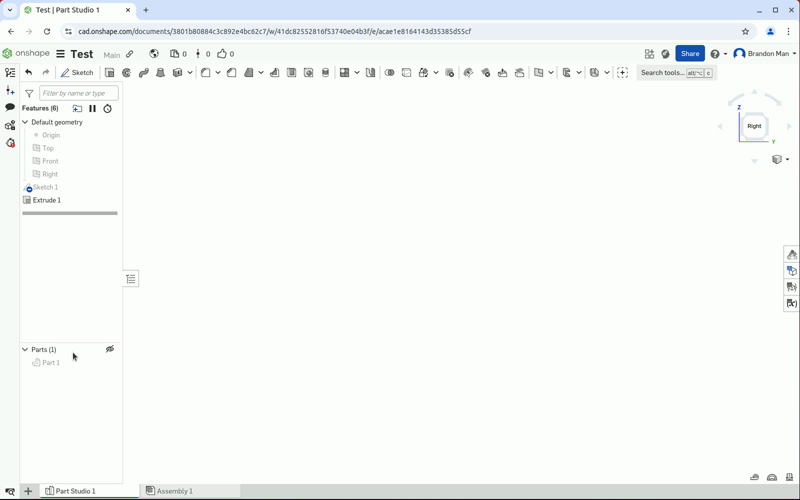
mouse_move(73, 352)
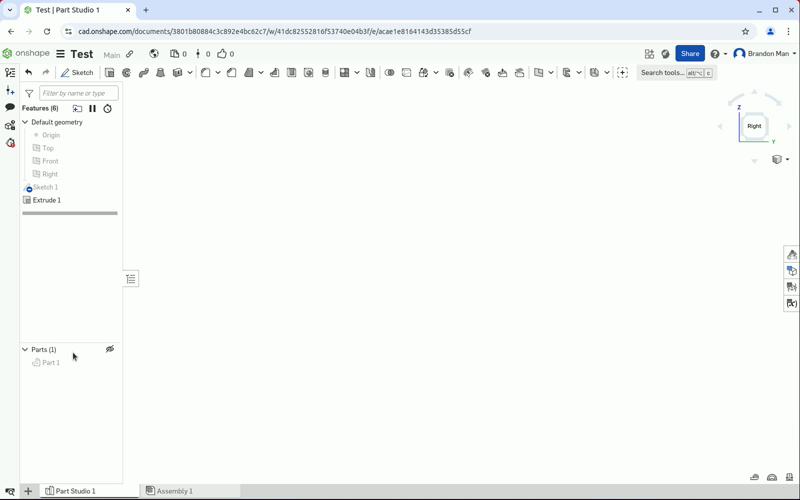
key(shift+y)
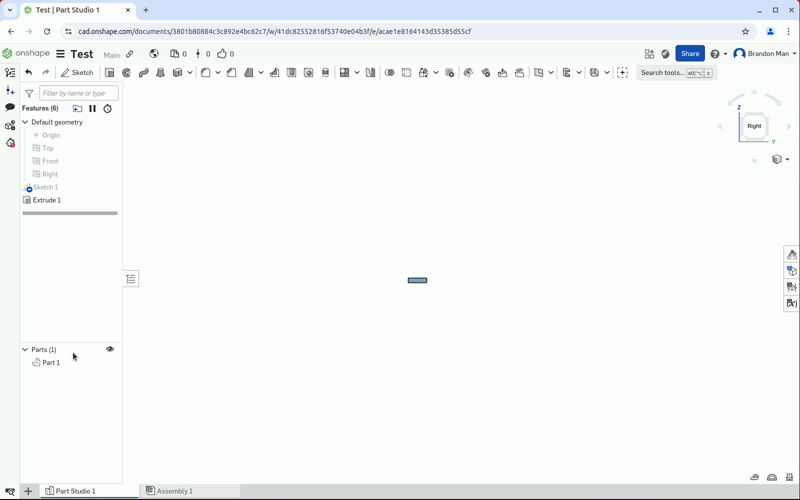
mouse_move(541, 75)
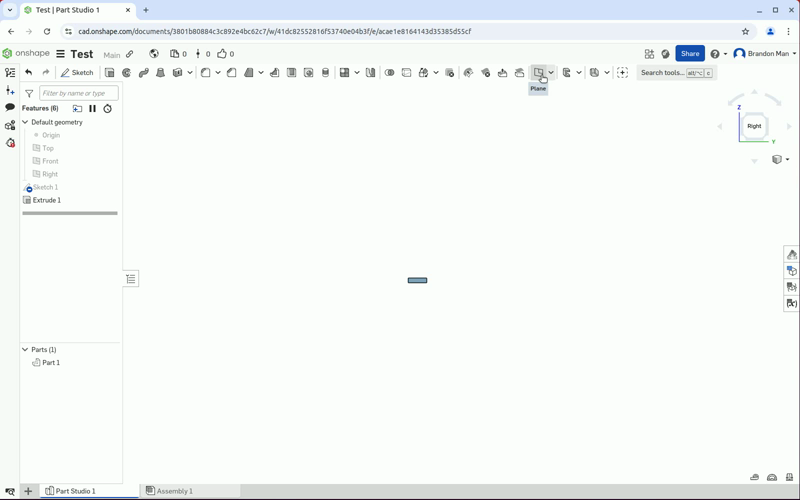
click(541, 75)
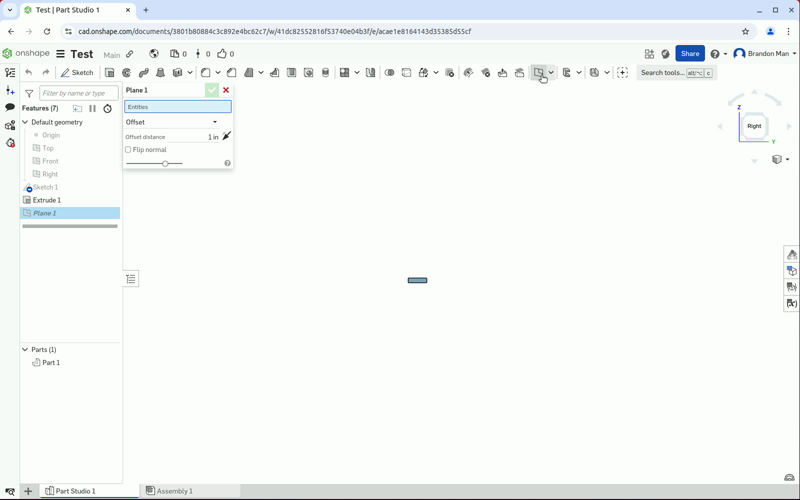
mouse_move(73, 176)
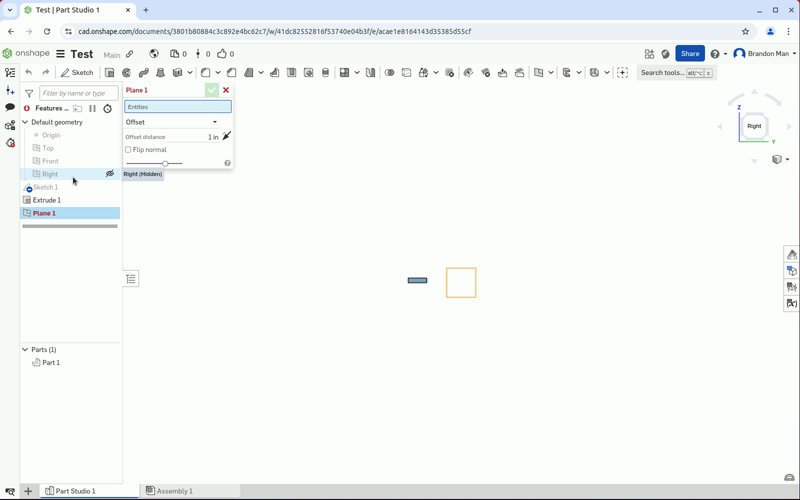
click(73, 176)
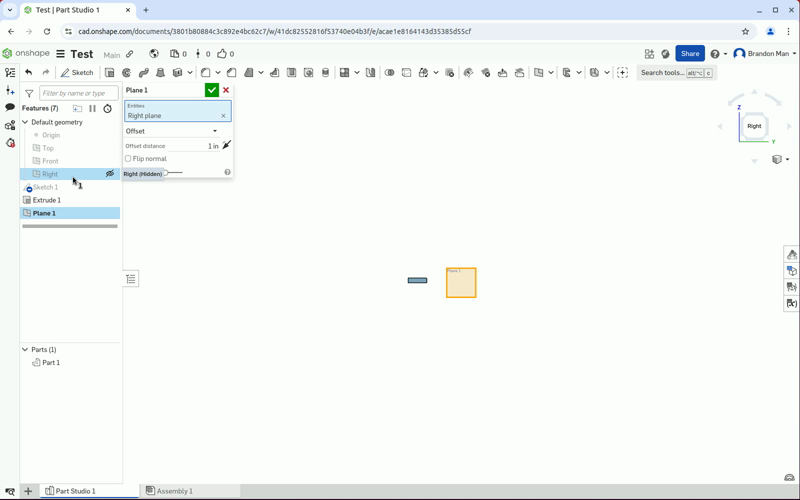
key(tab, 2)
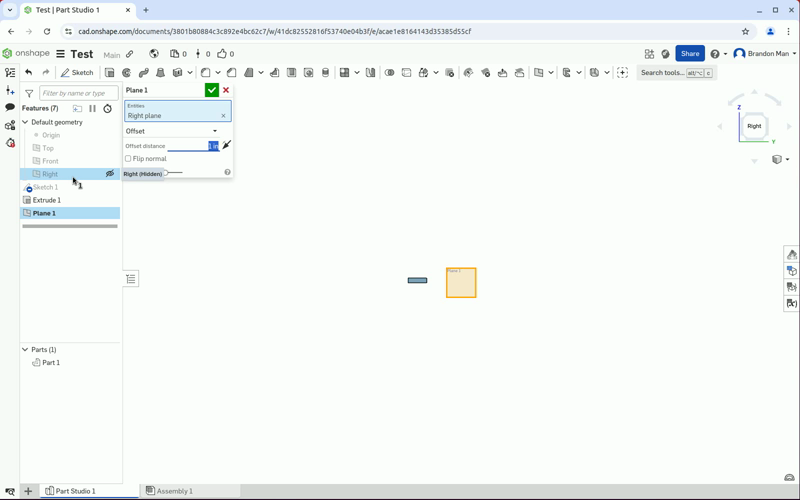
text(8.196)
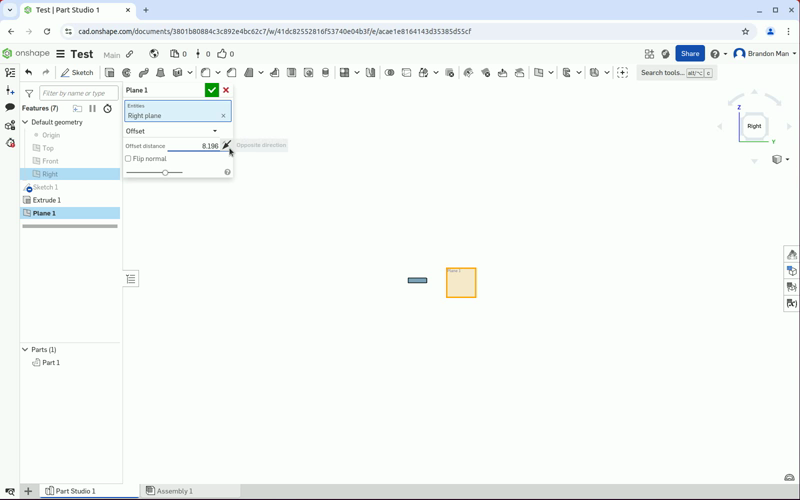
mouse_move(229, 147)
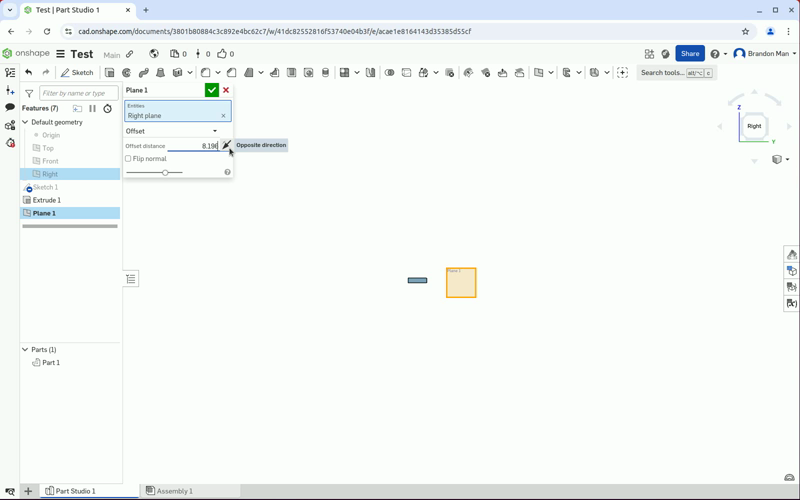
click(229, 147)
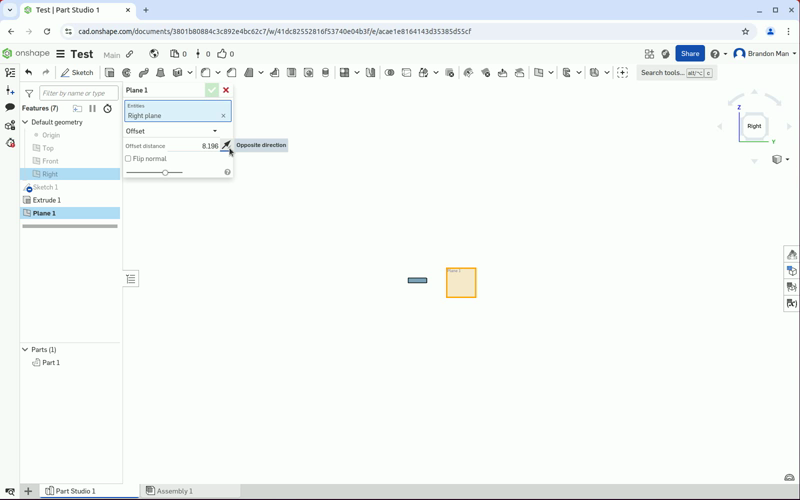
key(enter, 2)
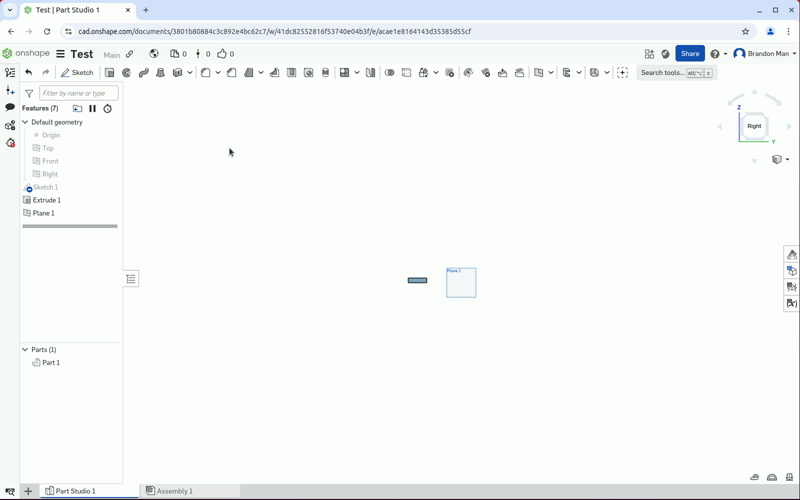
key(shift+s)
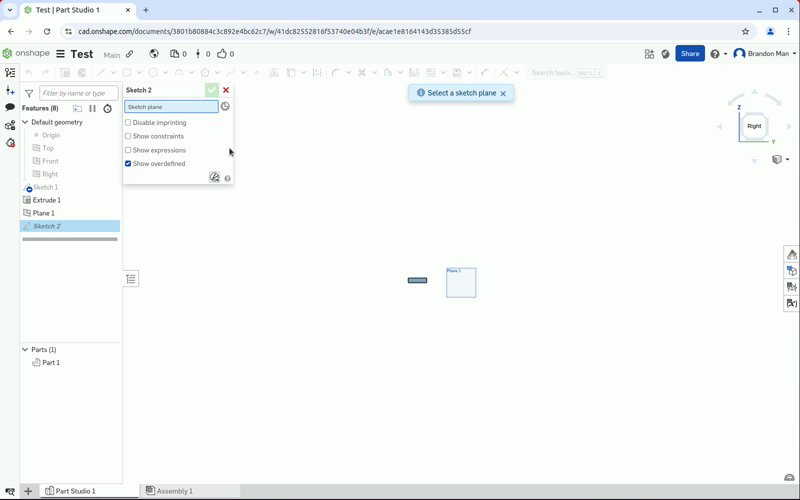
mouse_move(73, 215)
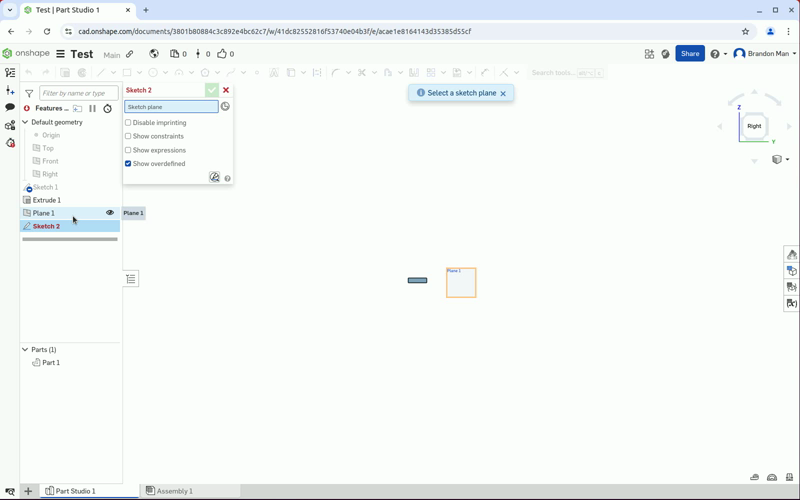
click(73, 215)
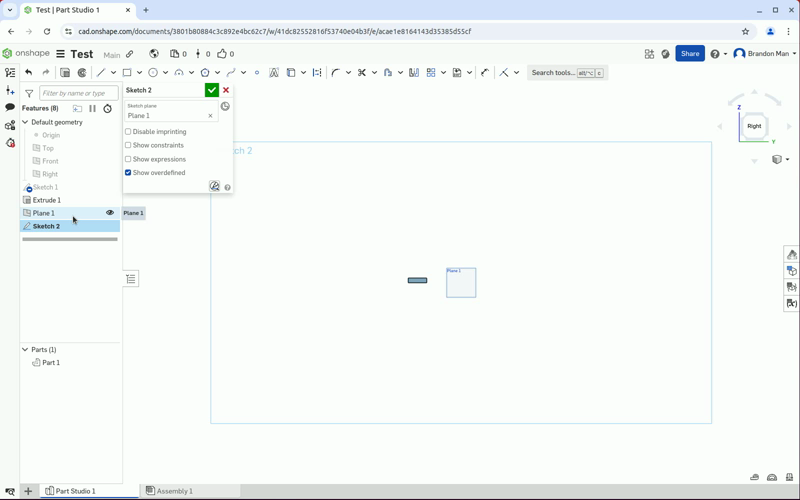
mouse_move(73, 352)
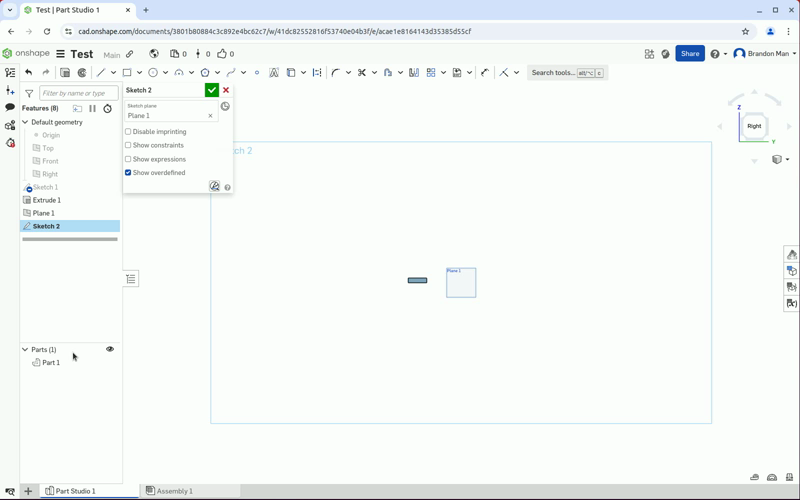
key(y)
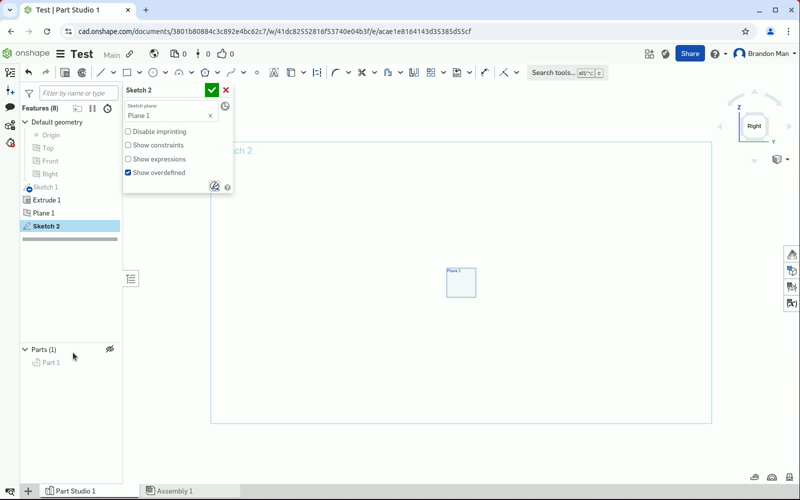
key(c)
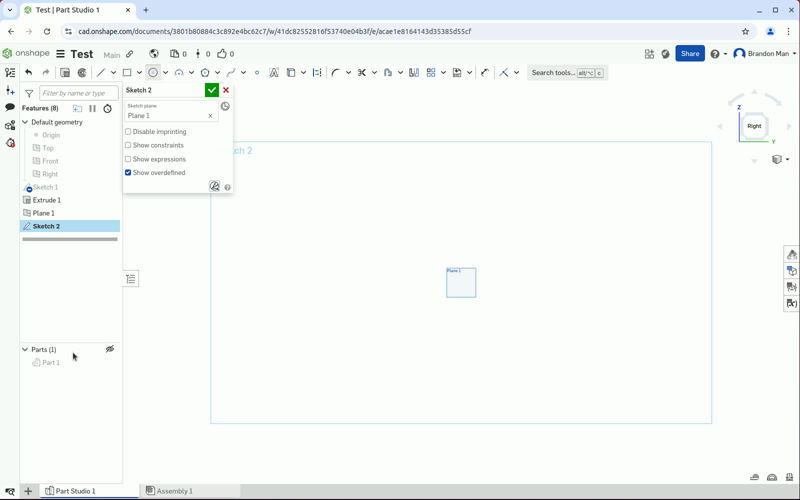
key_down(shift)
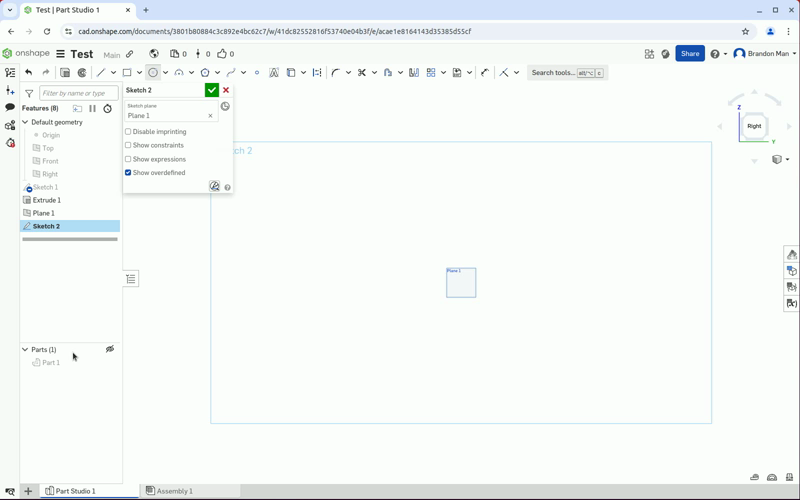
mouse_move(426, 280)
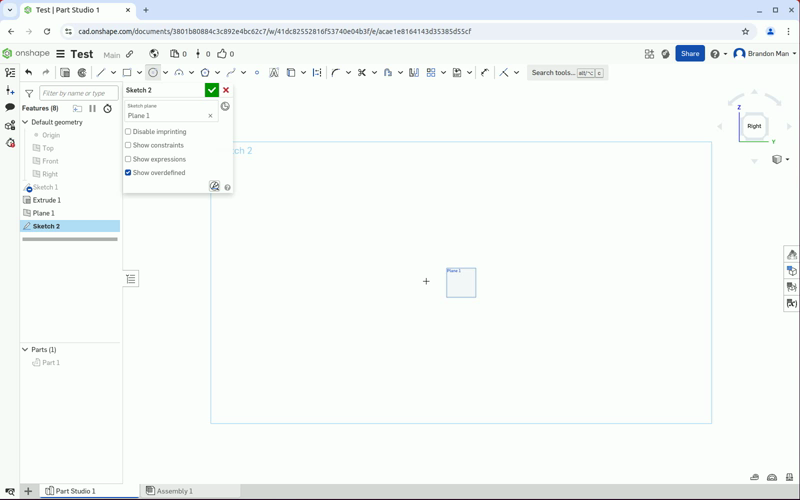
click(426, 280)
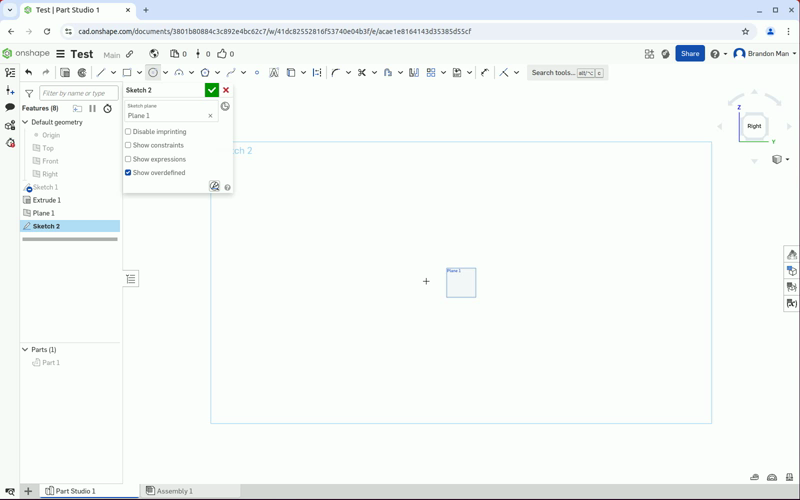
key_up(shift)
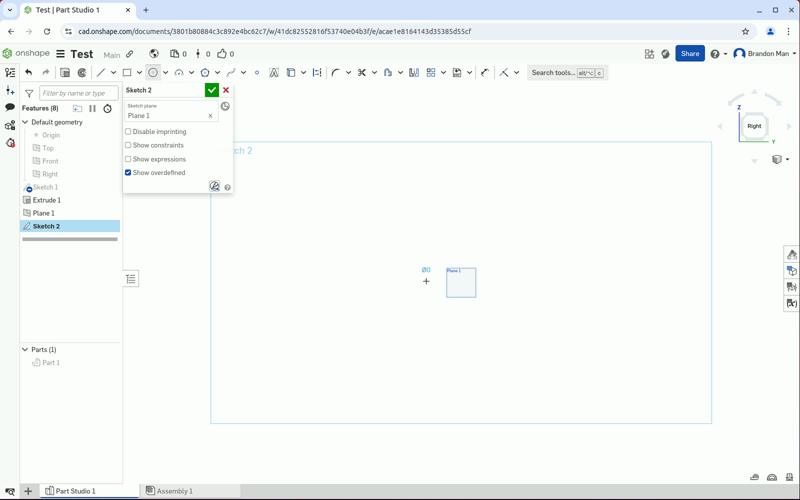
mouse_move(429, 280)
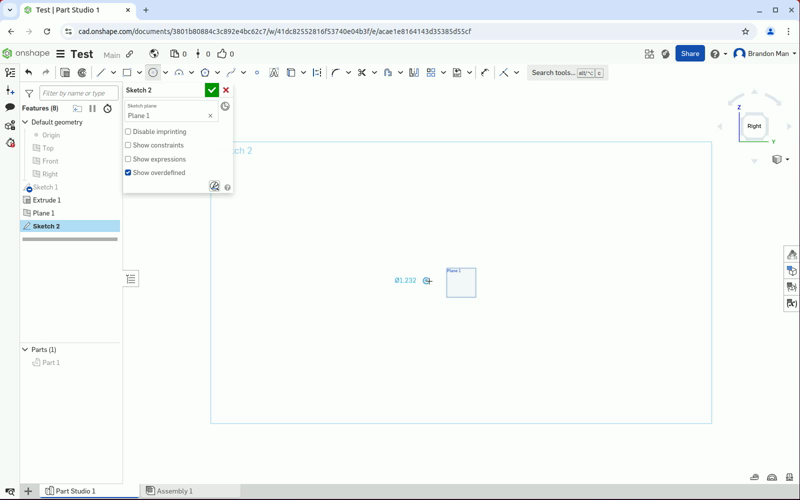
click(429, 280)
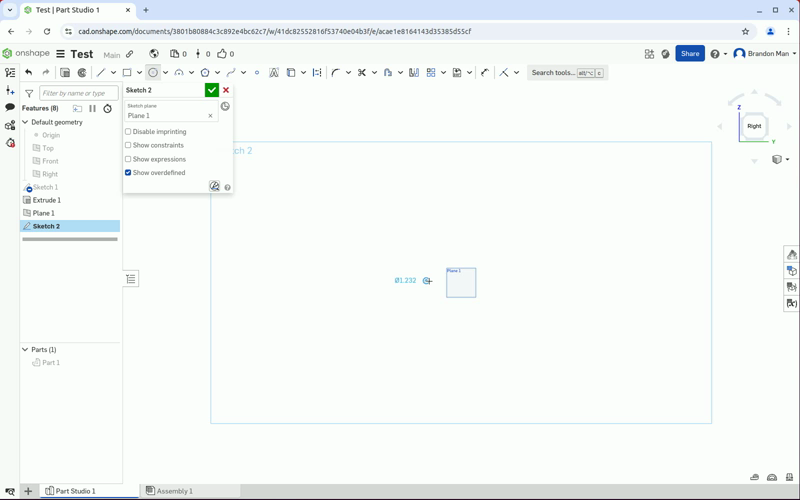
key(esc)
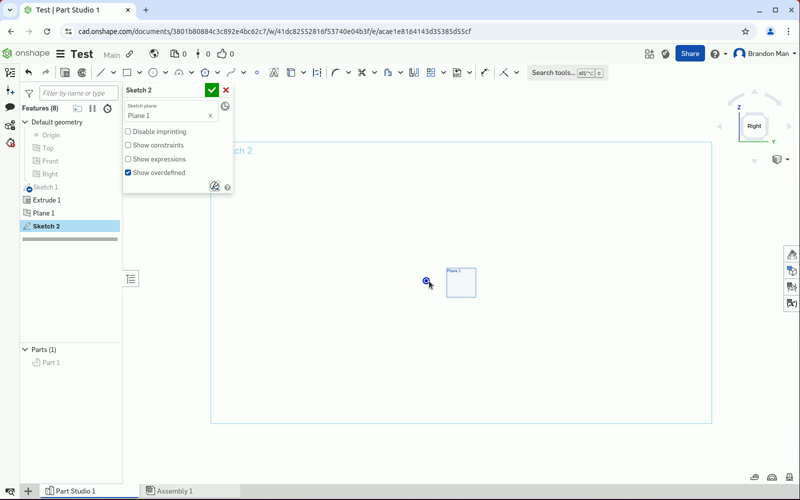
mouse_move(426, 280)
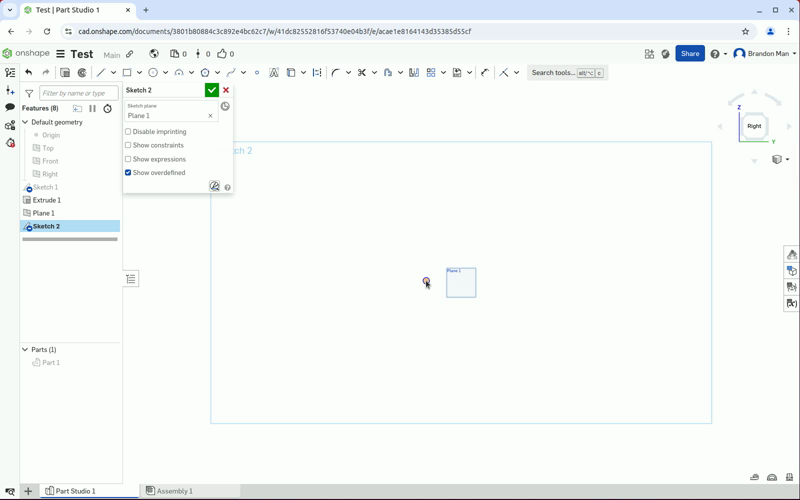
scroll(6)
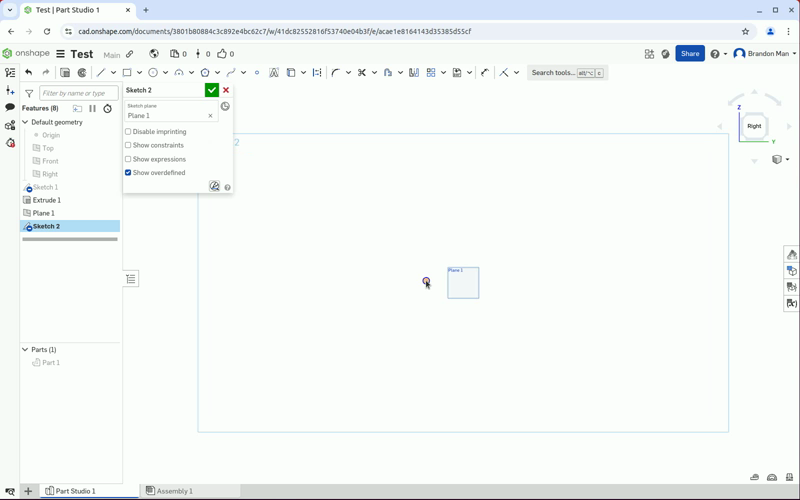
scroll(6)
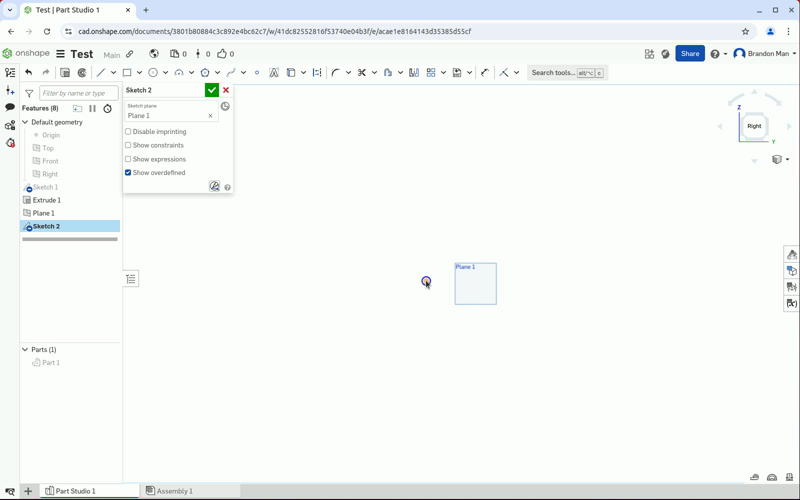
scroll(6)
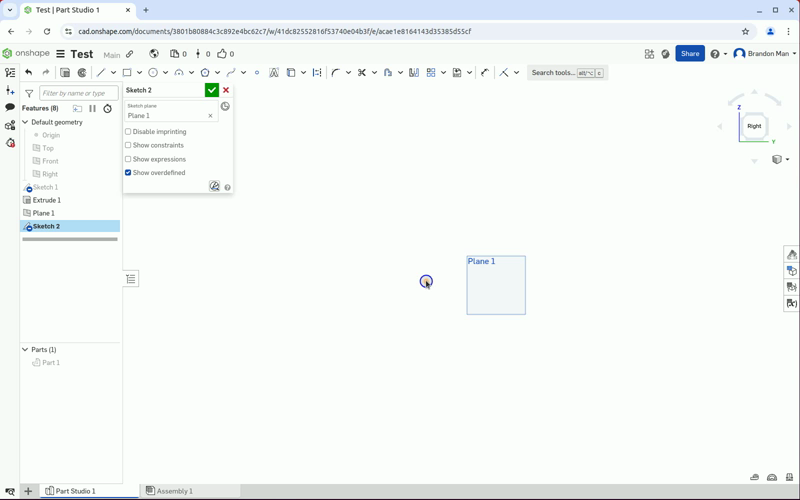
scroll(6)
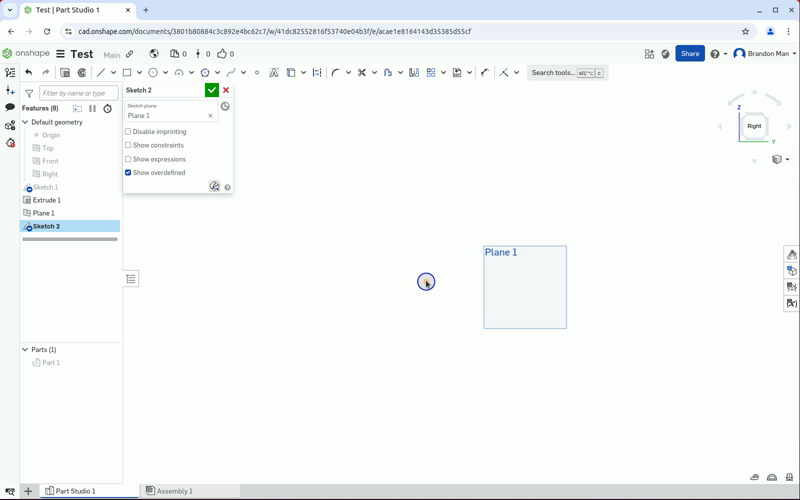
scroll(6)
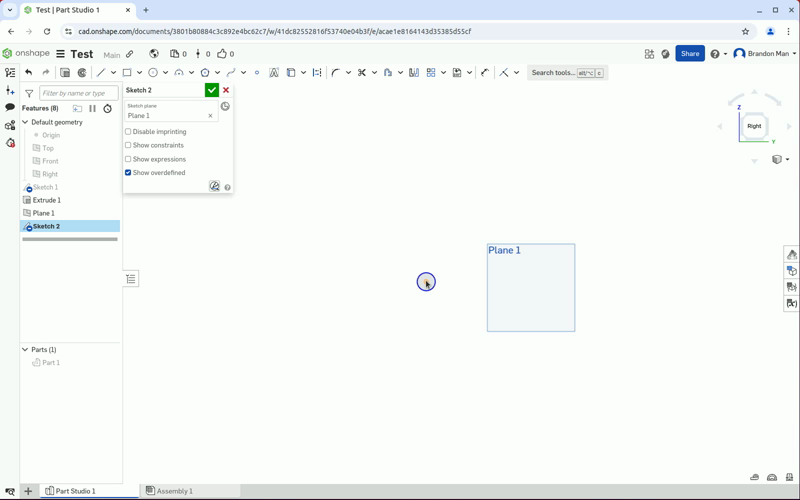
scroll(6)
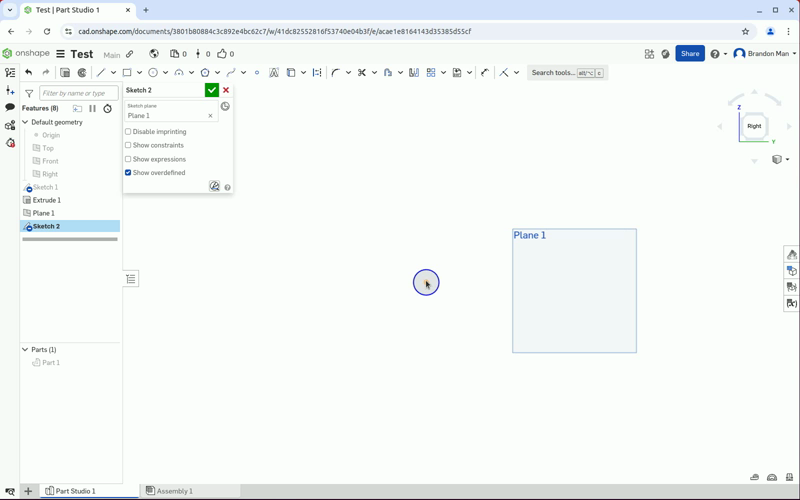
scroll(6)
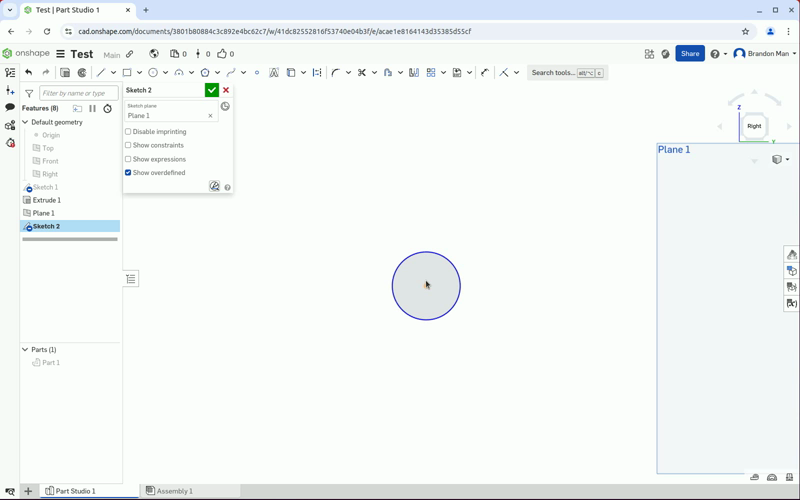
click(426, 280)
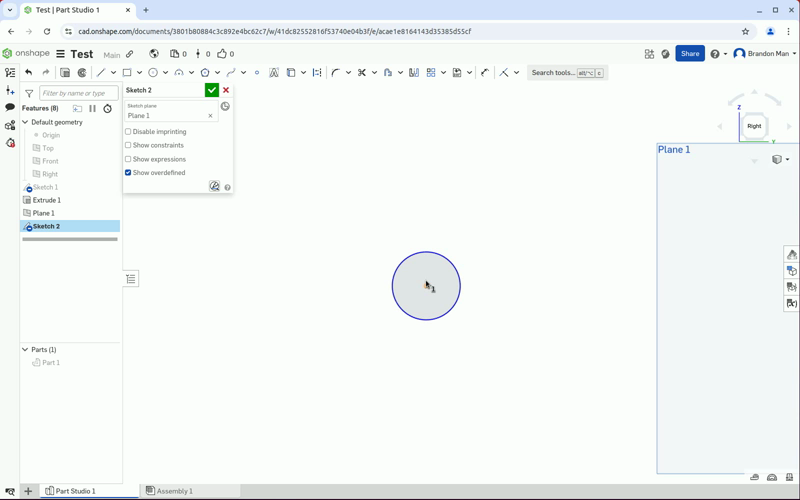
scroll(-6)
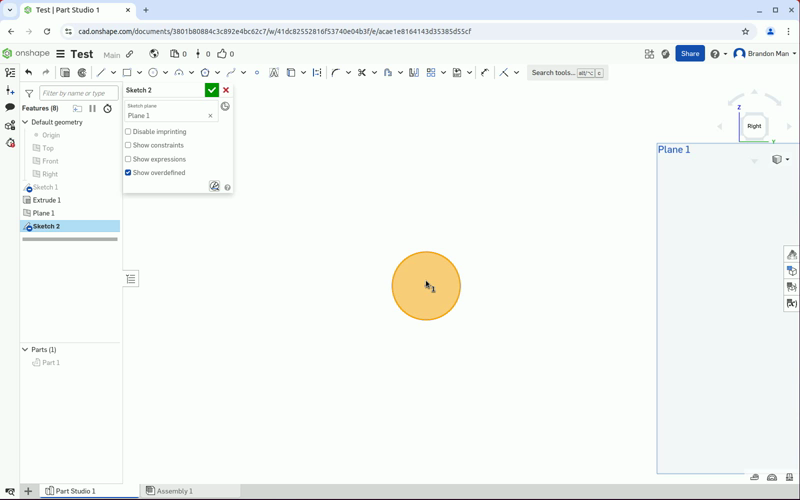
scroll(-6)
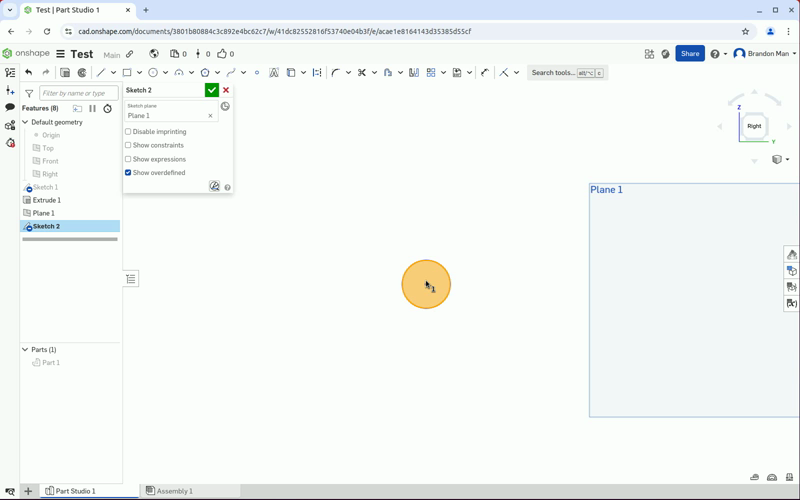
scroll(-6)
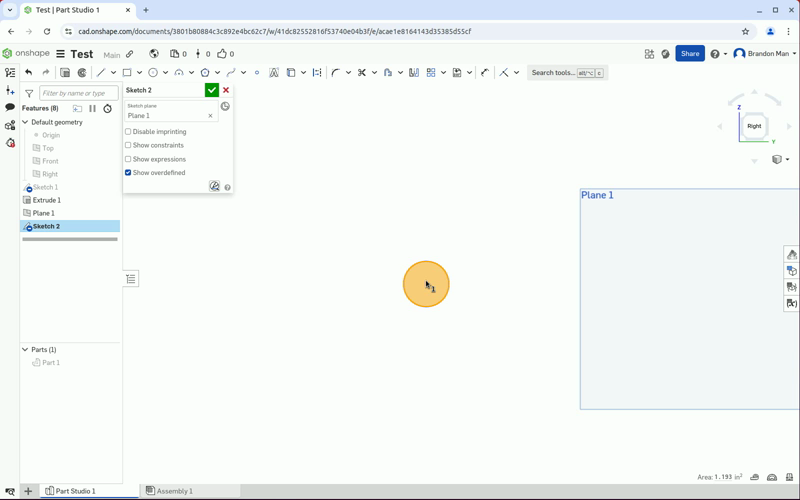
scroll(-6)
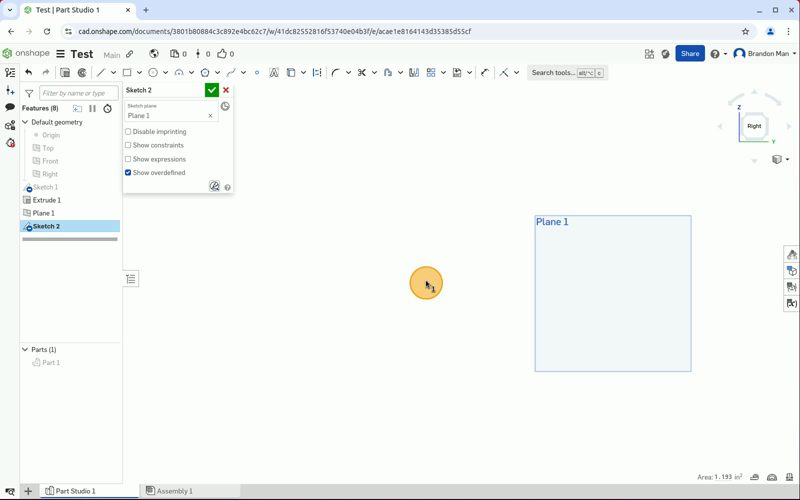
scroll(-6)
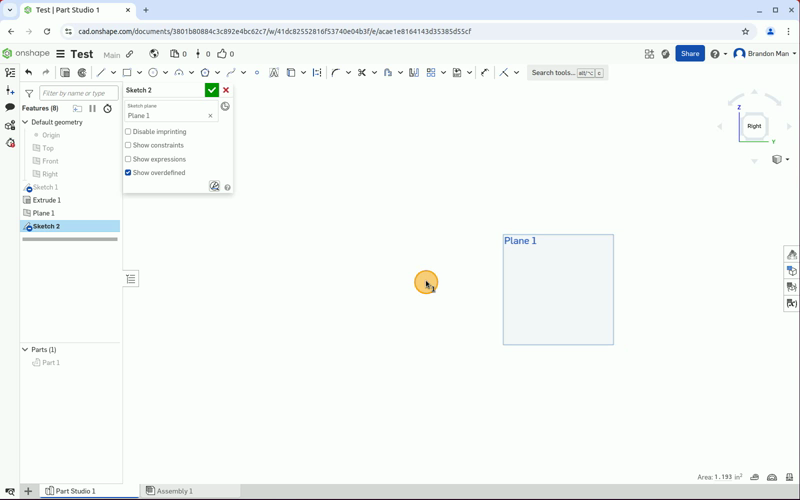
scroll(-6)
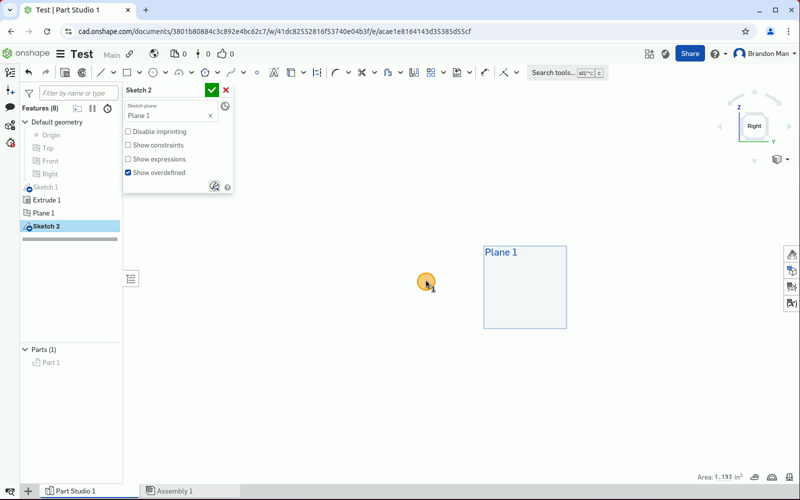
scroll(-6)
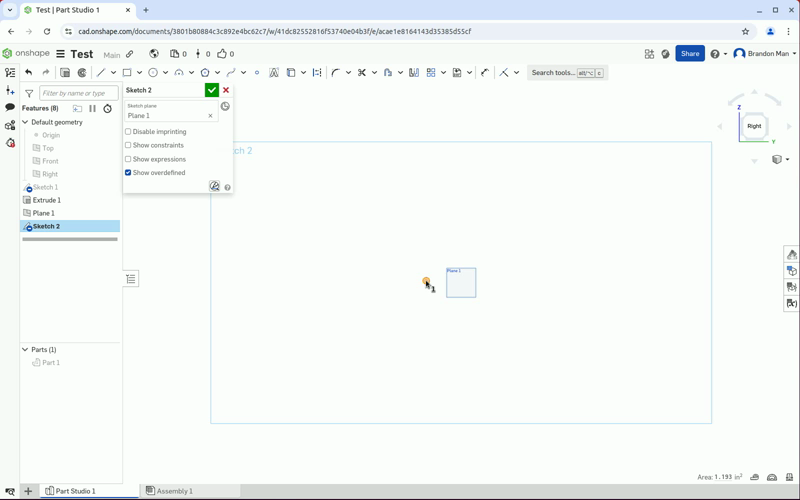
mouse_move(73, 352)
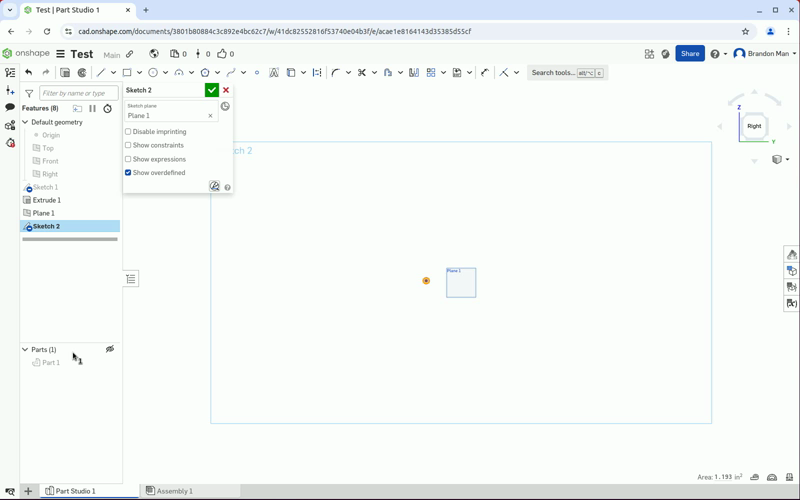
key(shift+y)
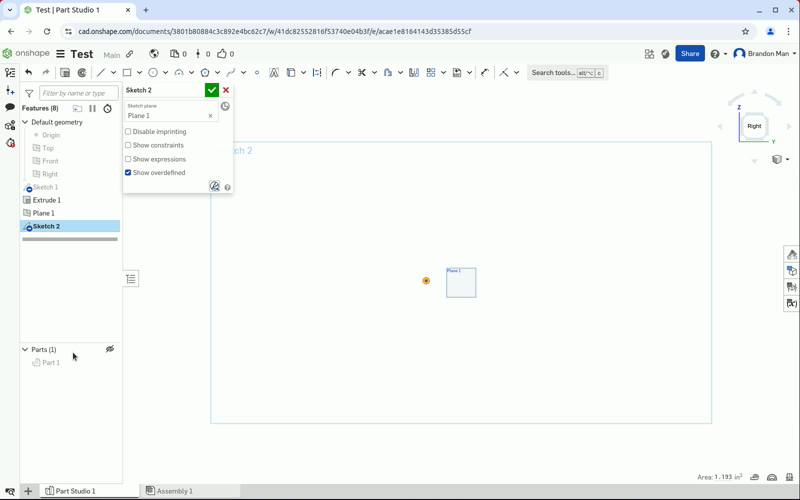
key(shift+e)
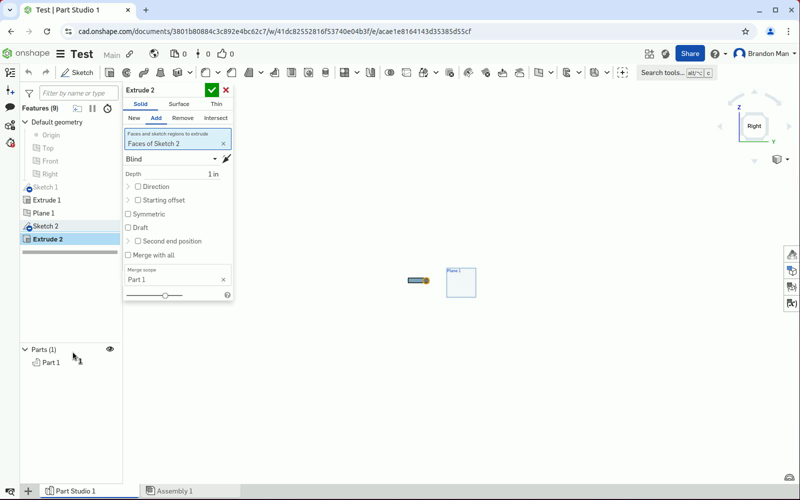
mouse_move(143, 106)
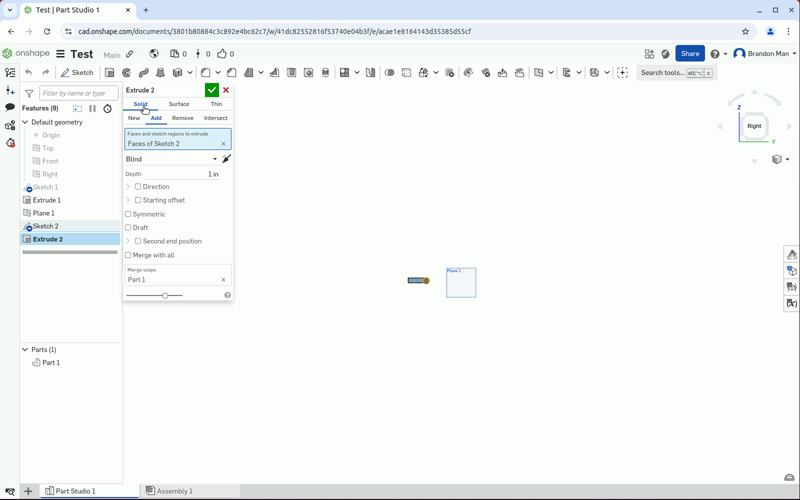
click(143, 106)
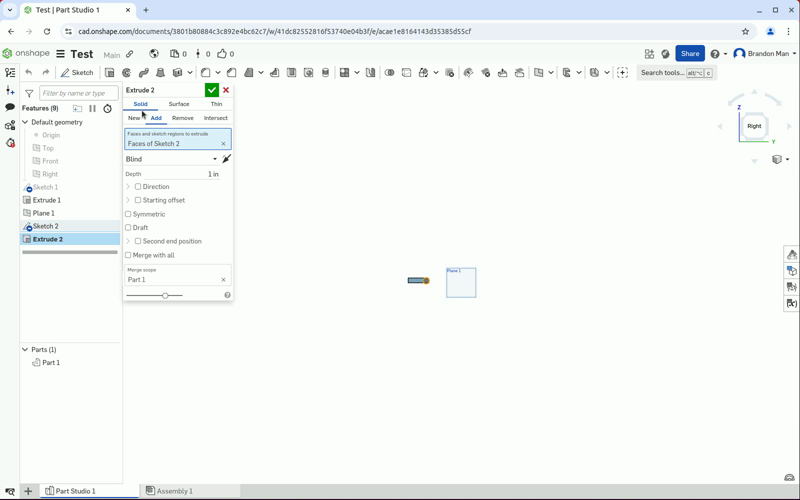
mouse_move(137, 120)
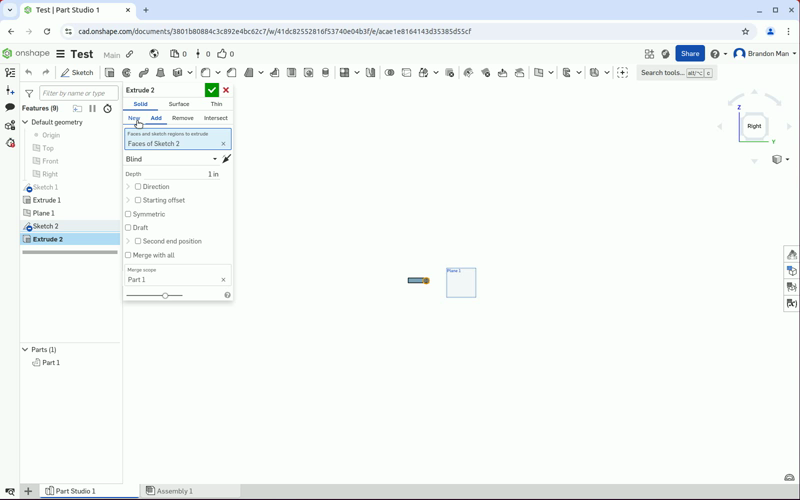
click(137, 120)
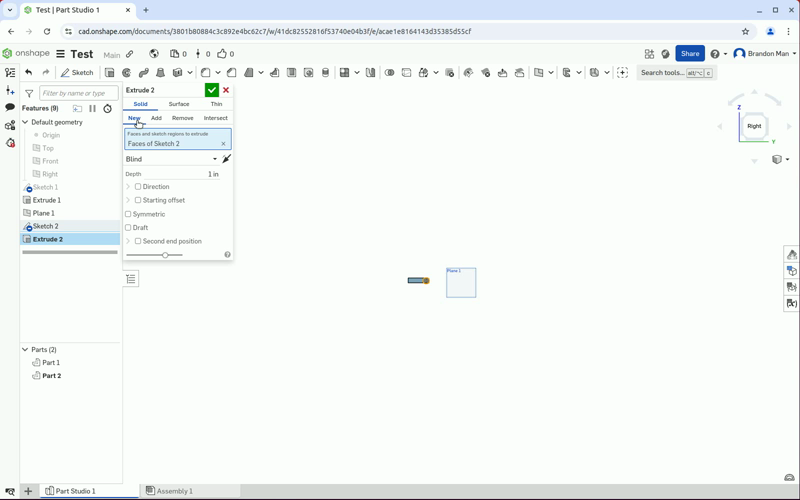
key(tab, 4)
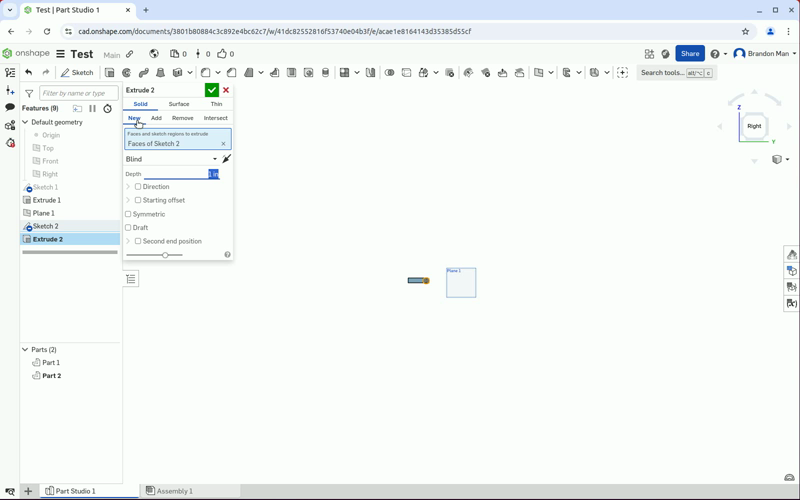
text(0.963)
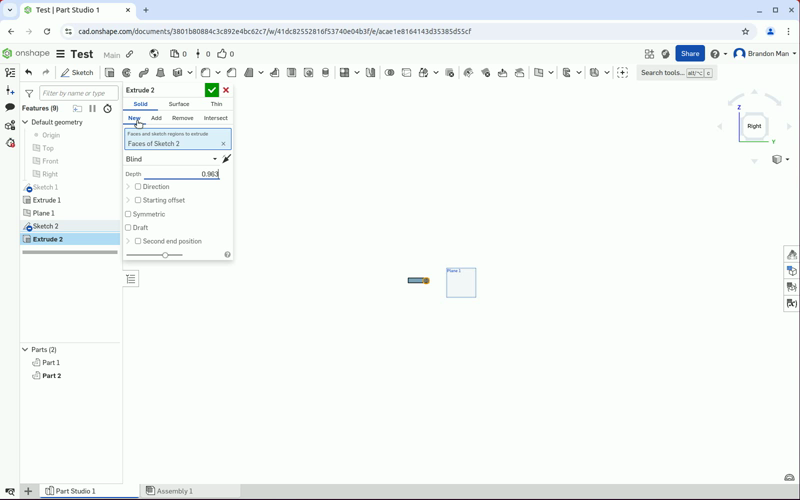
key(enter)
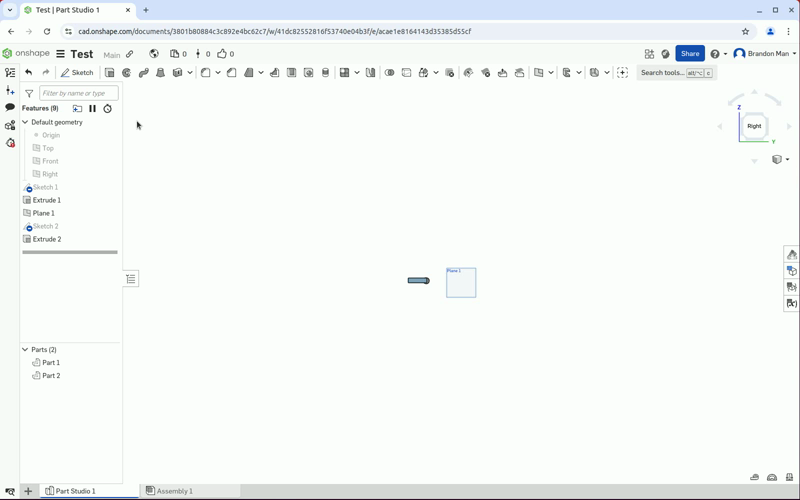
key(shift+h)
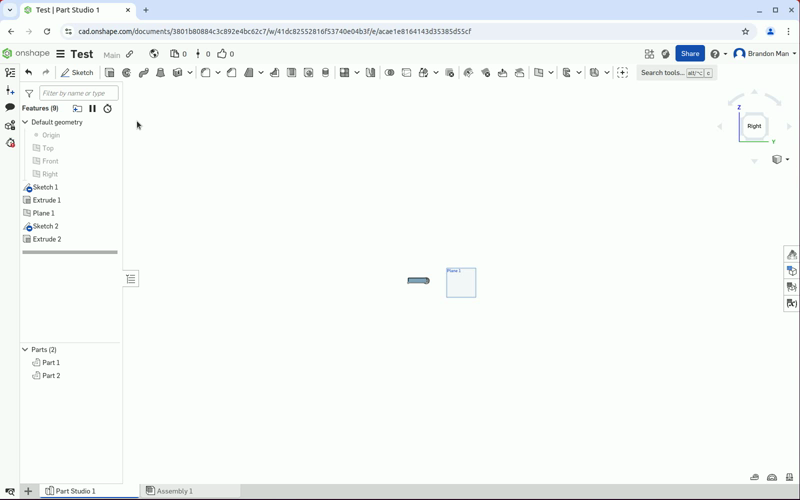
key(shift+h)
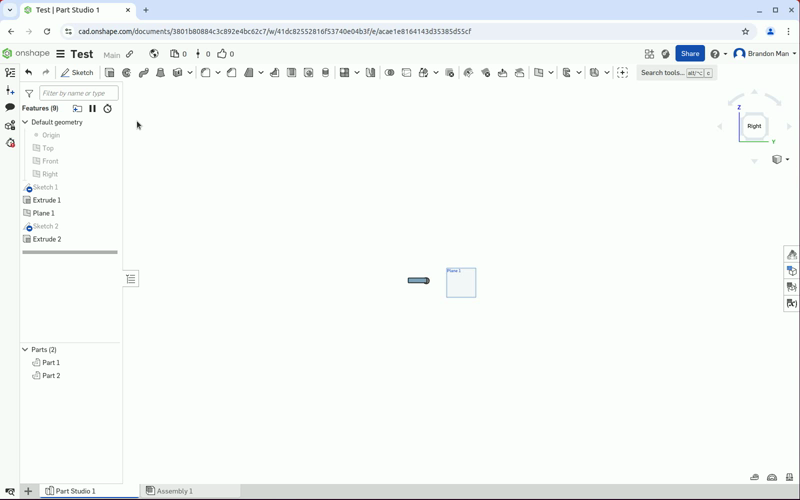
mouse_move(73, 189)
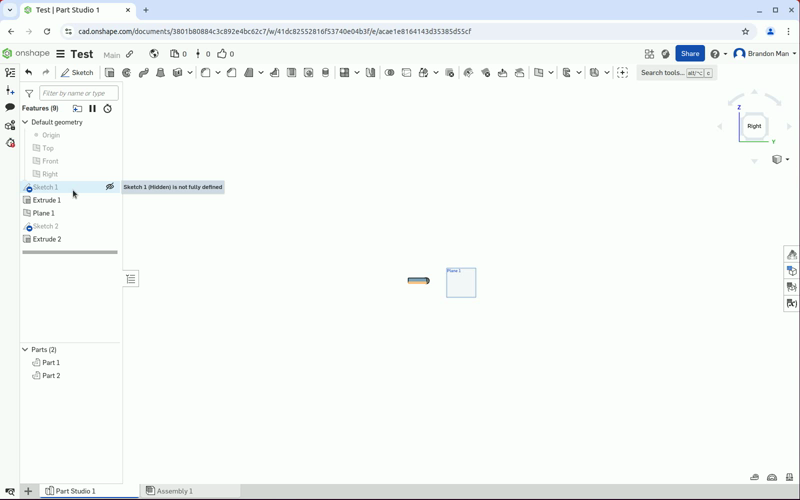
click(73, 189)
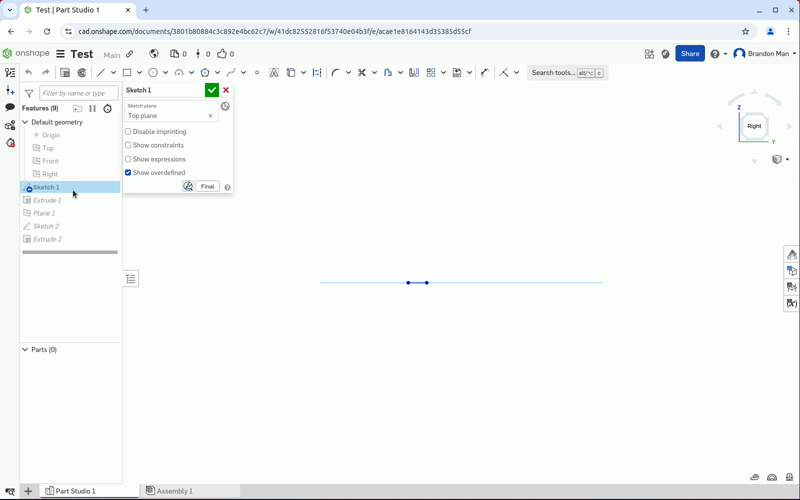
mouse_move(229, 92)
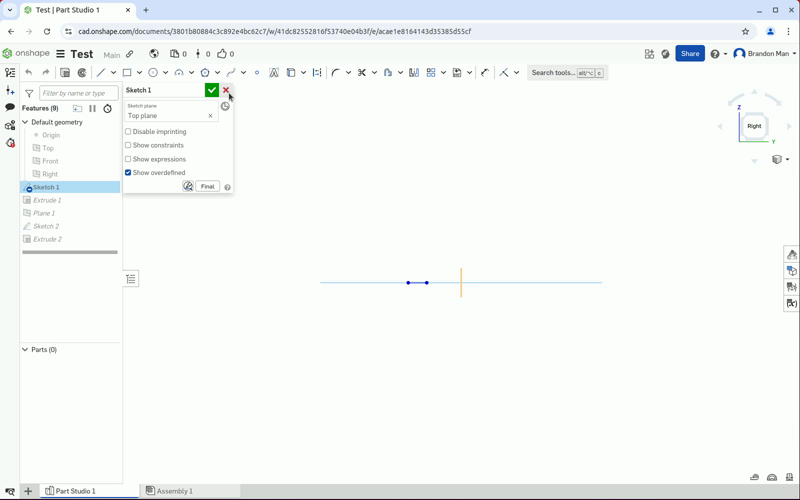
click(229, 92)
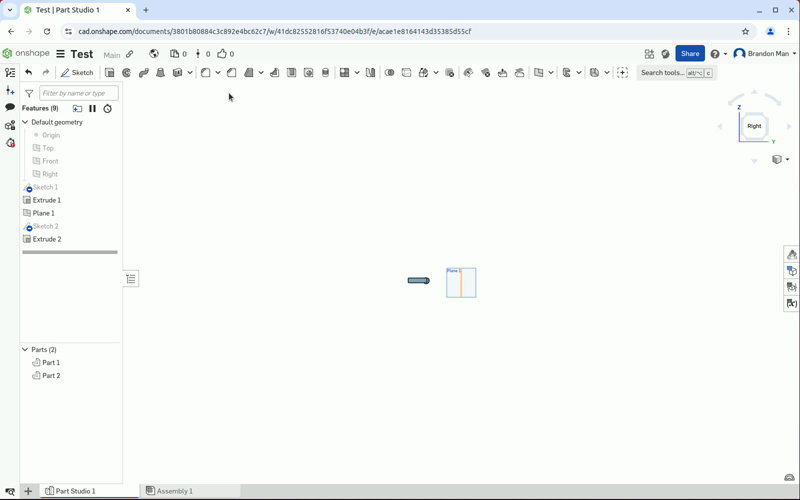
mouse_move(541, 75)
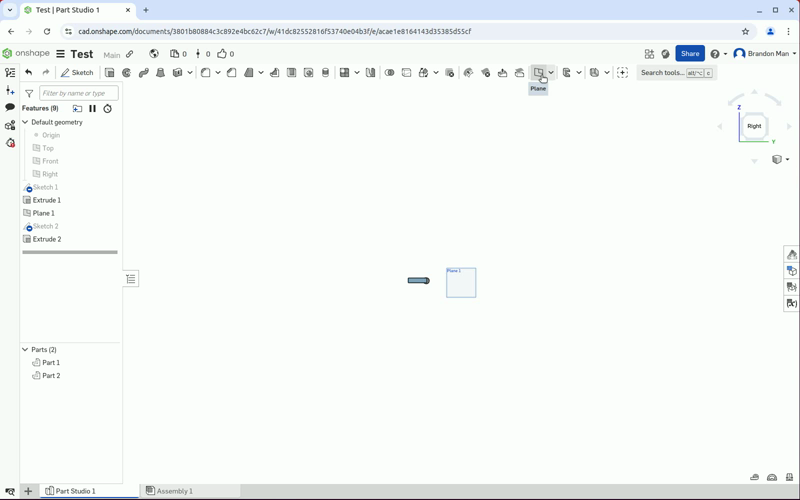
click(541, 75)
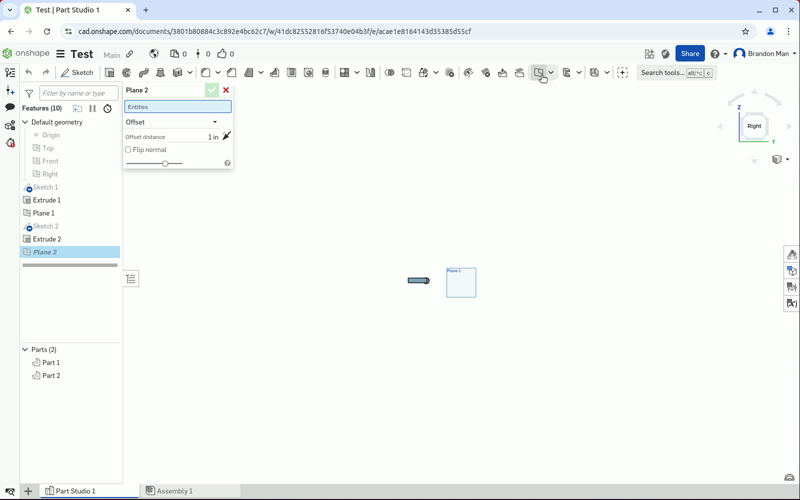
mouse_move(73, 176)
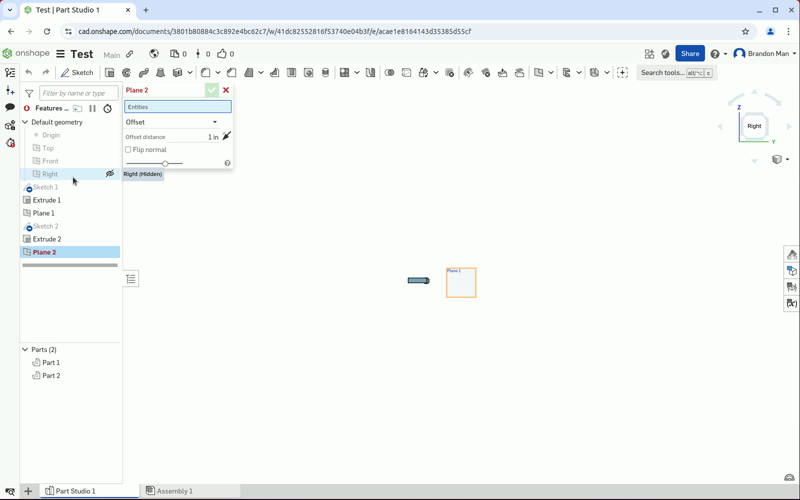
click(73, 176)
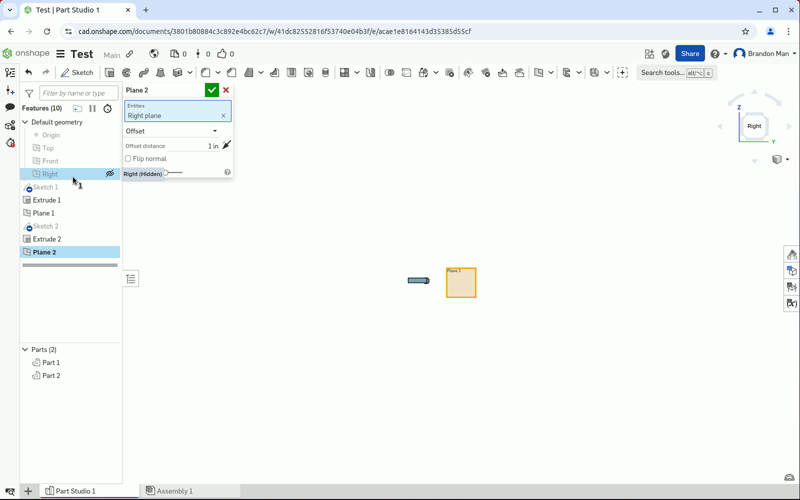
key(tab, 2)
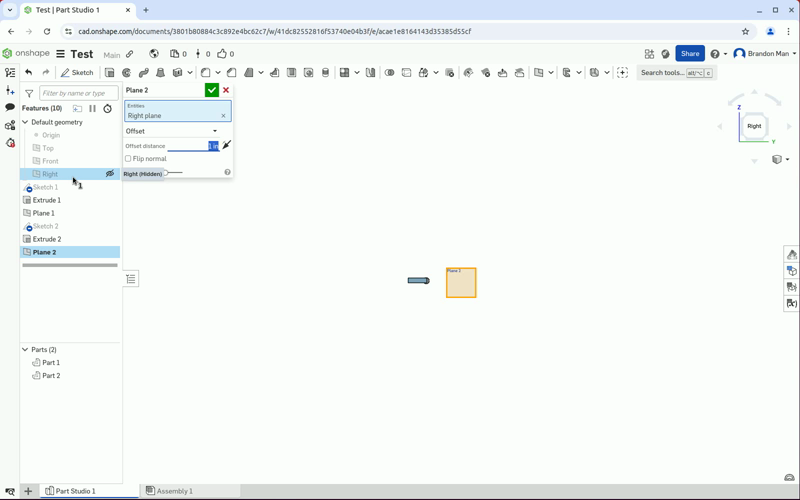
text(22.153)
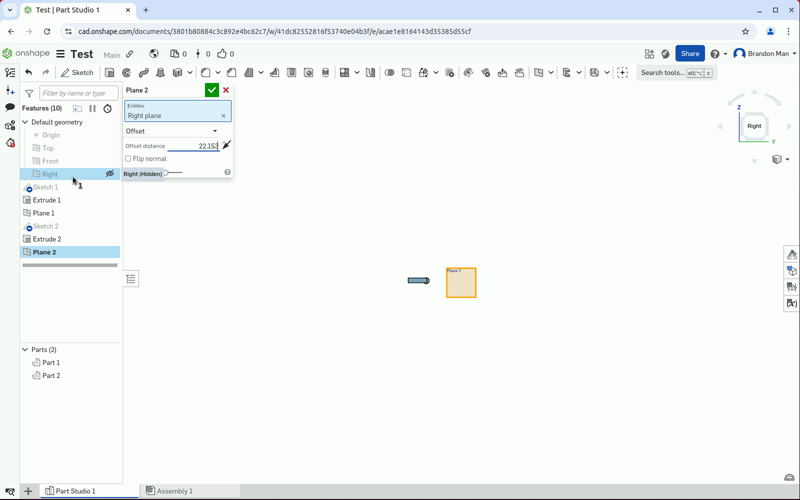
key(enter, 2)
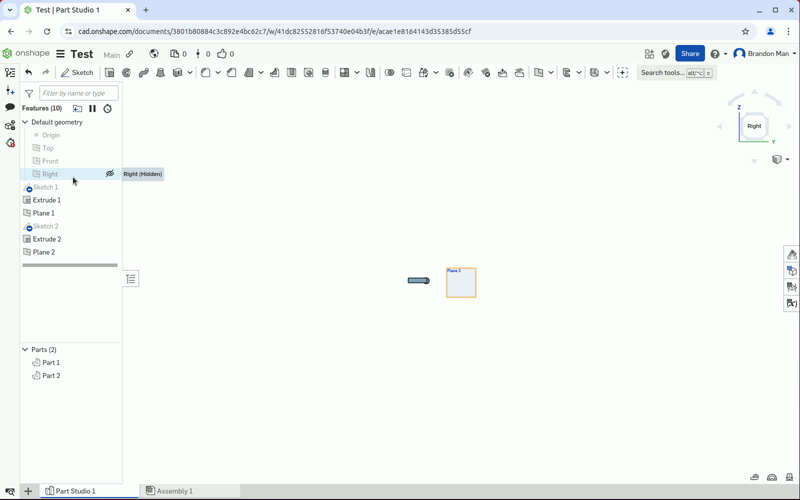
key(shift+s)
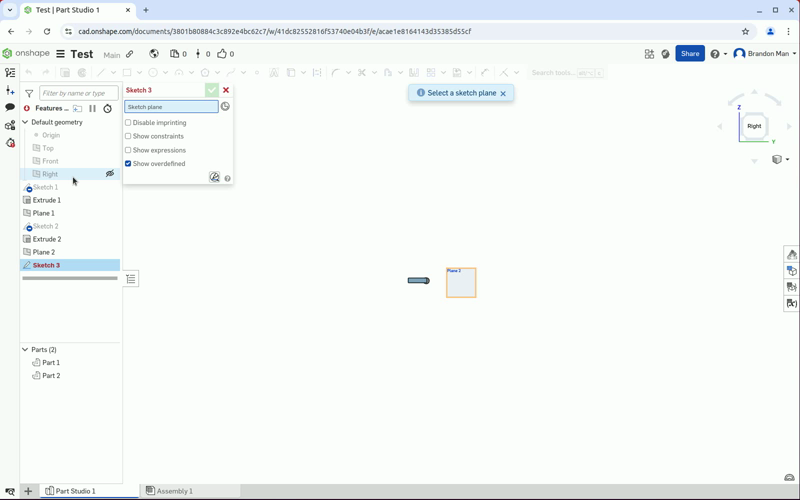
mouse_move(73, 254)
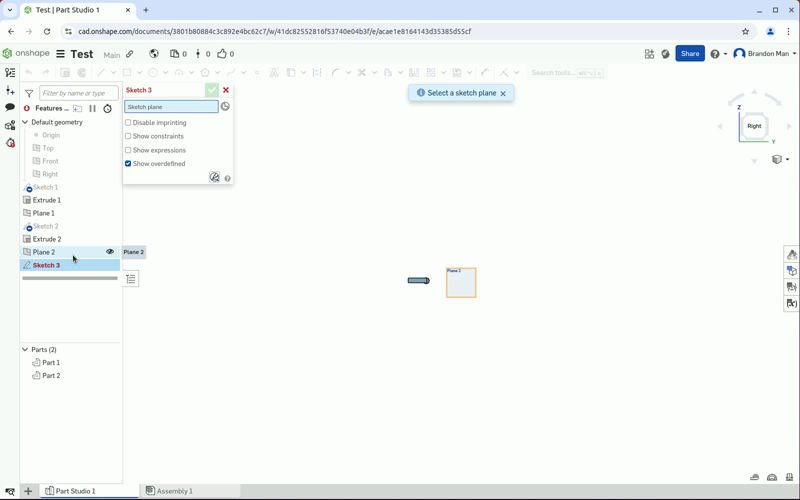
click(73, 254)
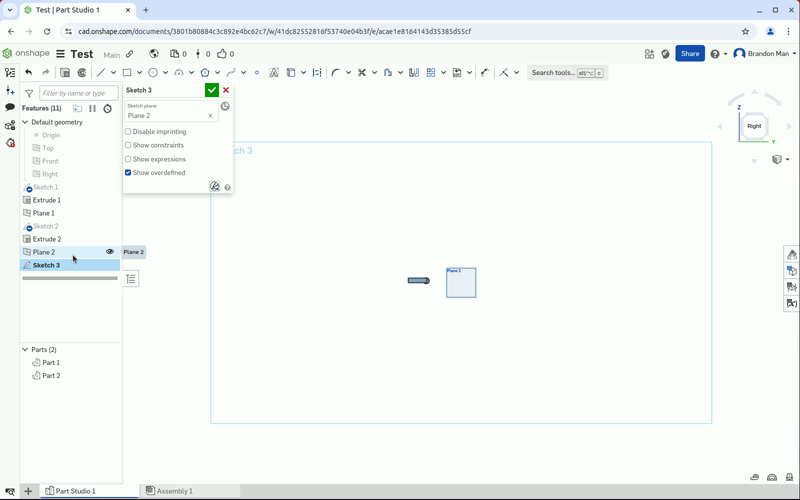
mouse_move(73, 352)
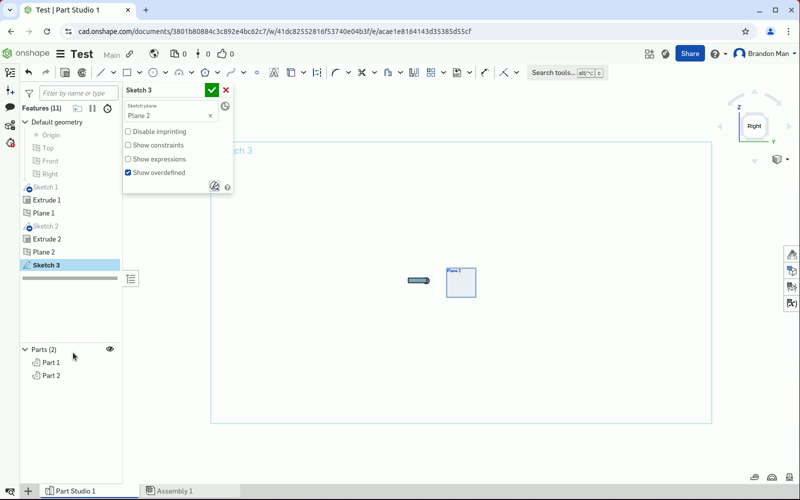
key(y)
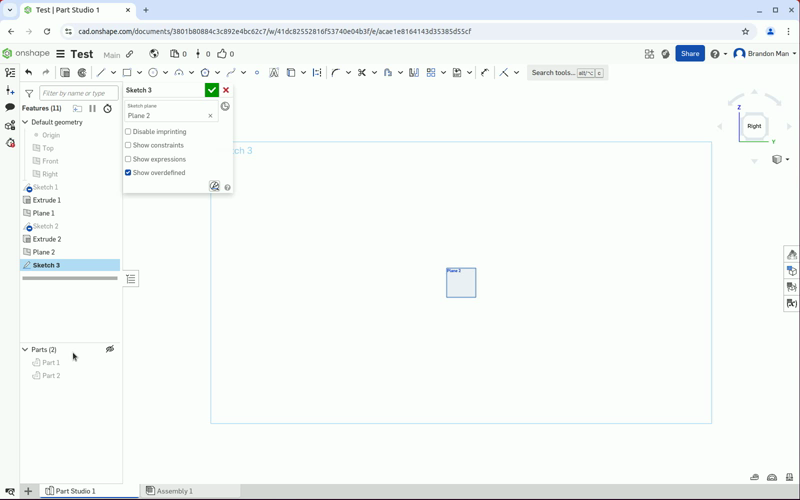
key(c)
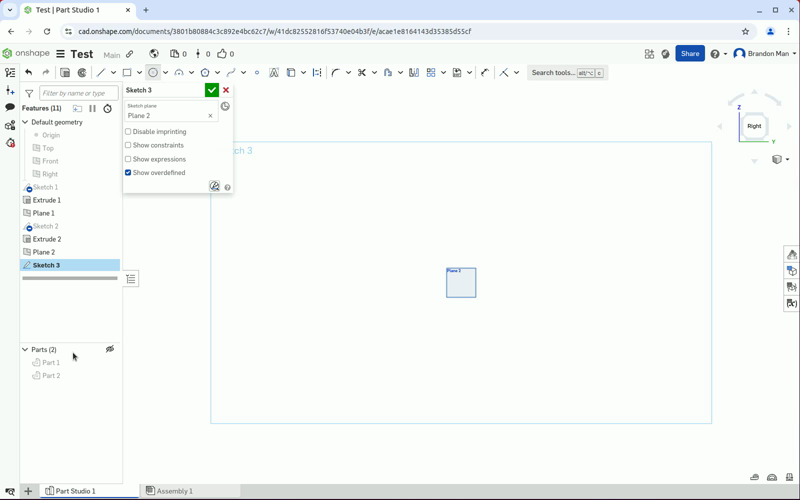
key_down(shift)
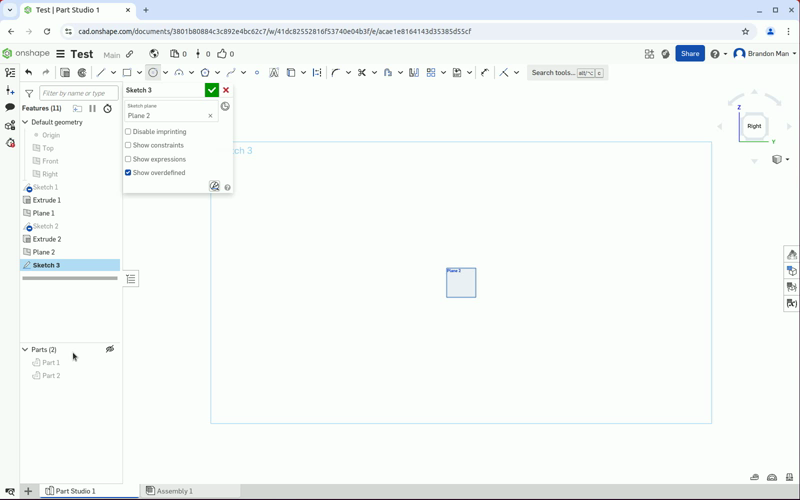
mouse_move(410, 280)
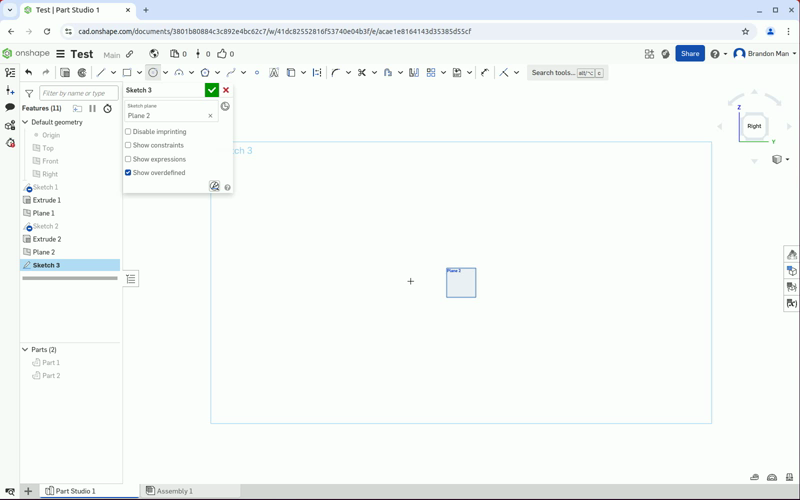
click(410, 280)
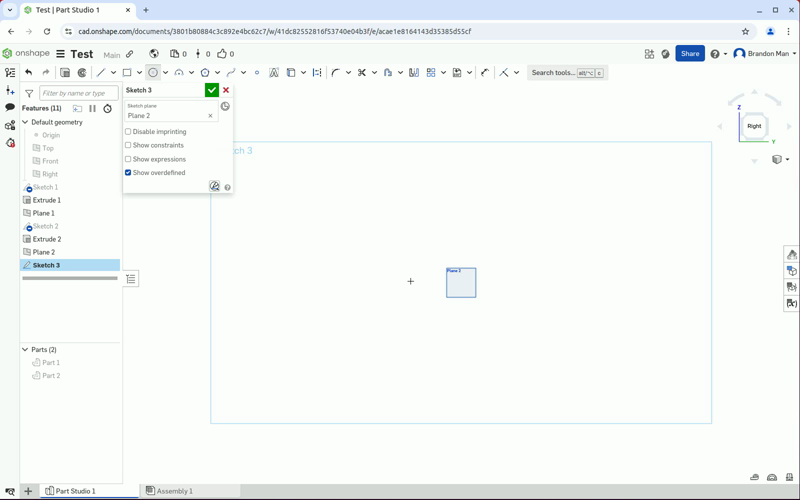
key_up(shift)
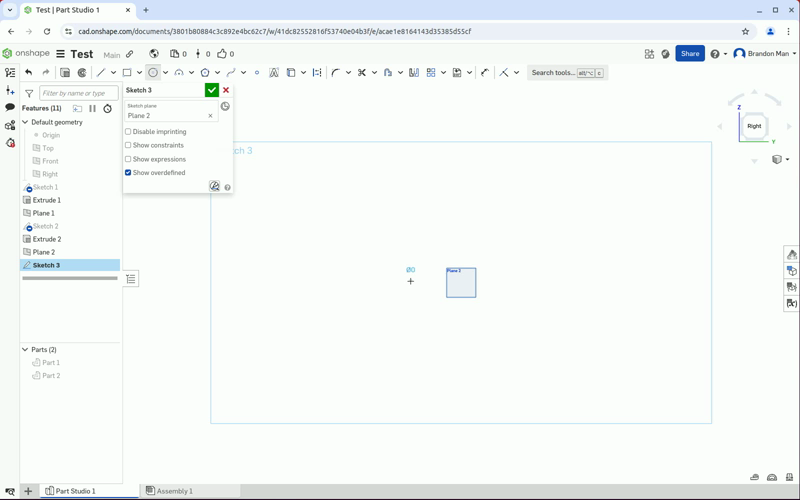
mouse_move(414, 280)
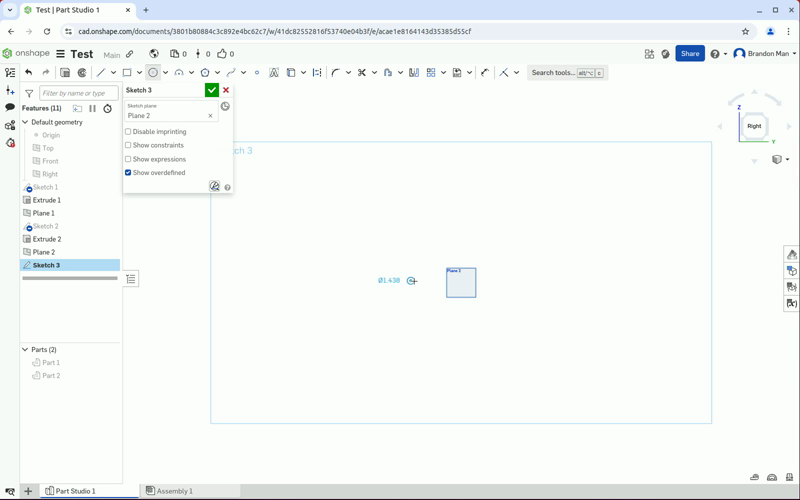
click(414, 280)
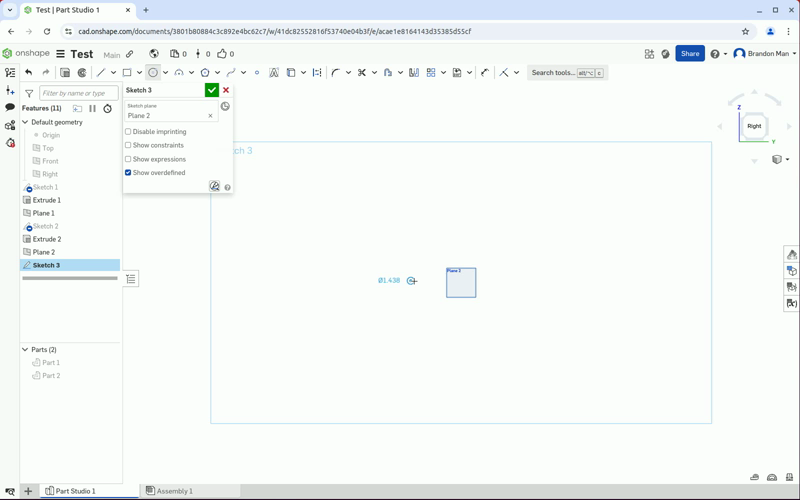
key(esc)
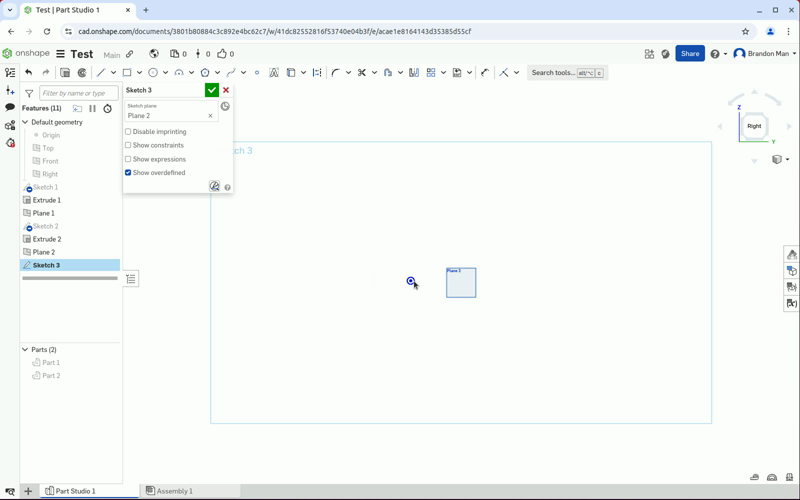
mouse_move(410, 277)
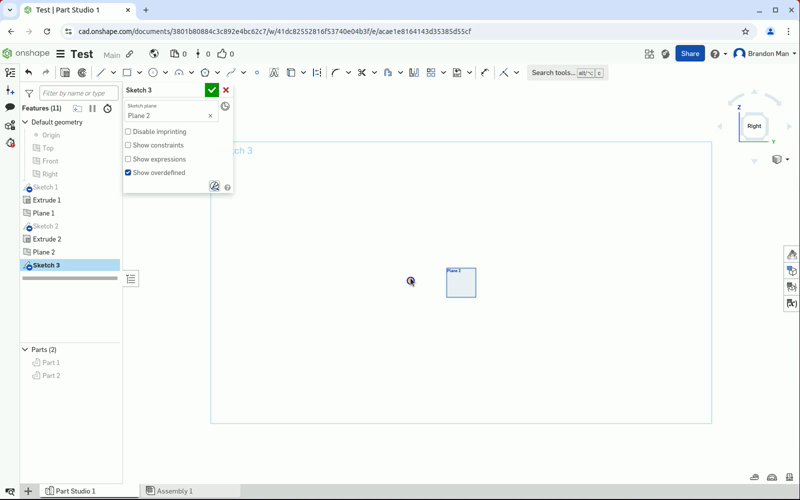
scroll(6)
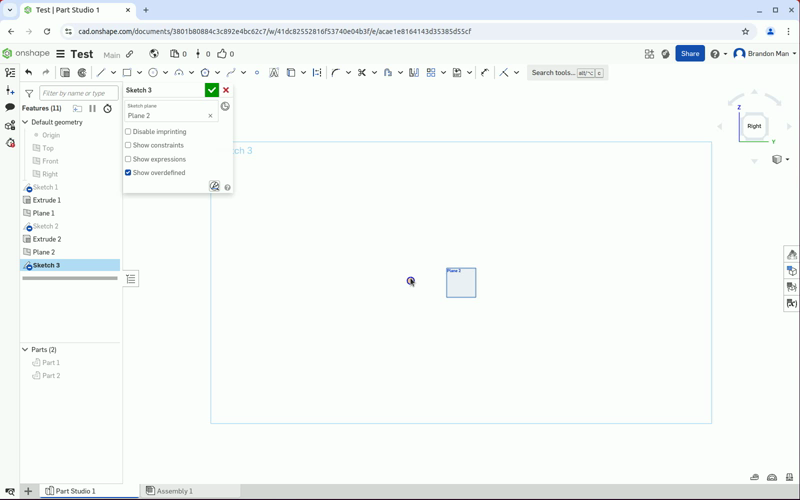
scroll(6)
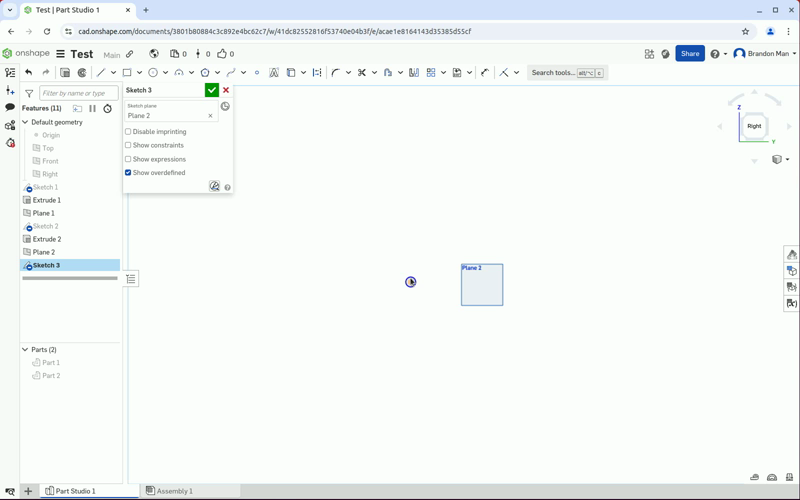
scroll(6)
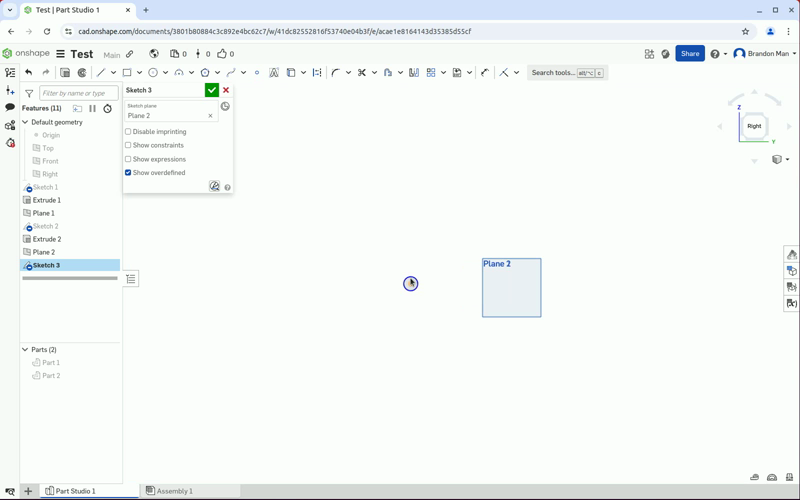
scroll(6)
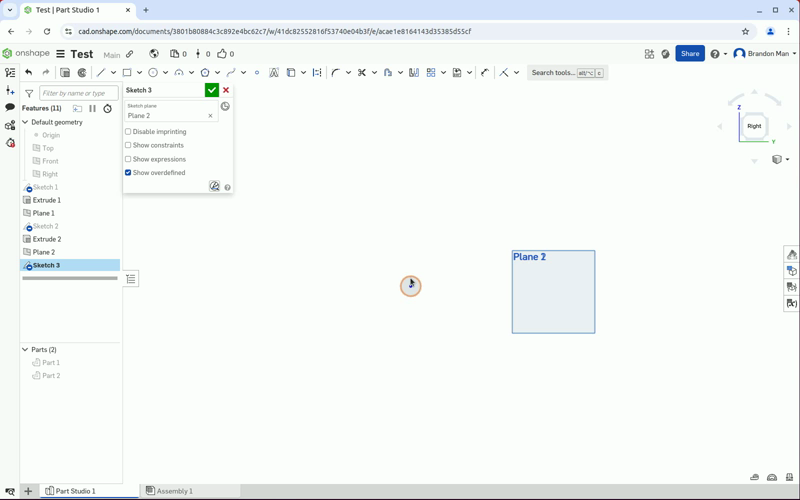
scroll(6)
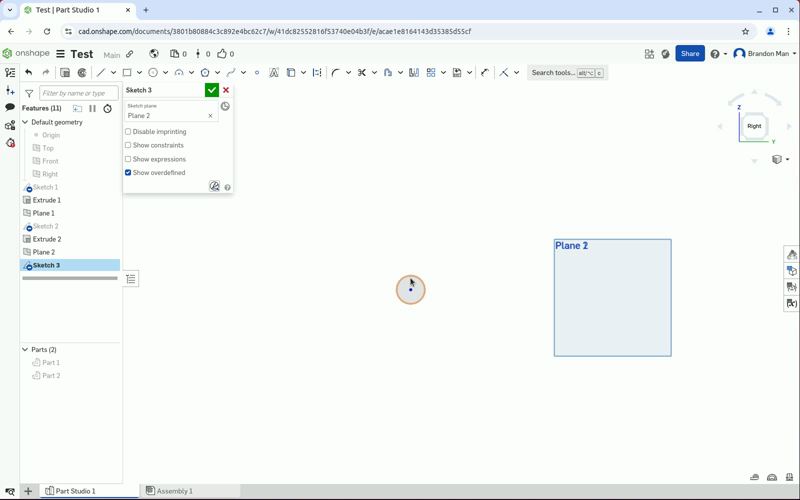
scroll(6)
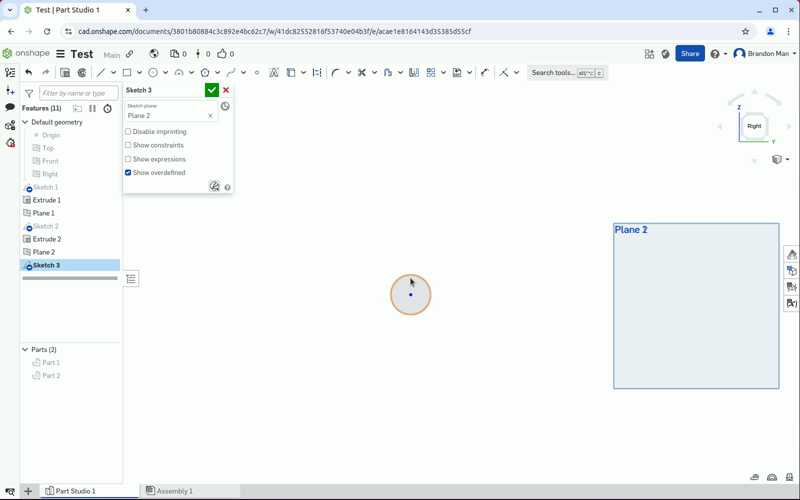
scroll(6)
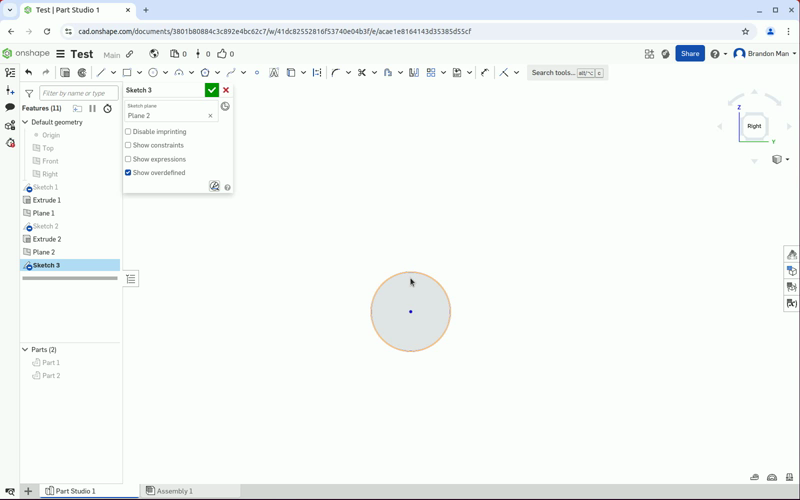
click(410, 277)
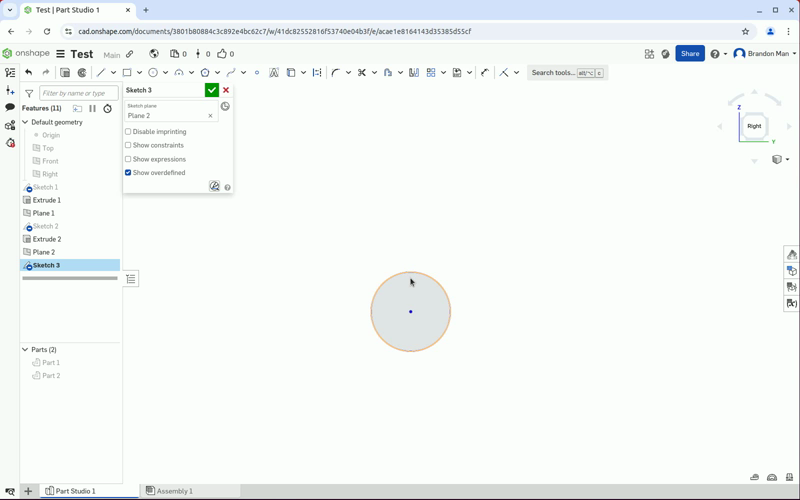
scroll(-6)
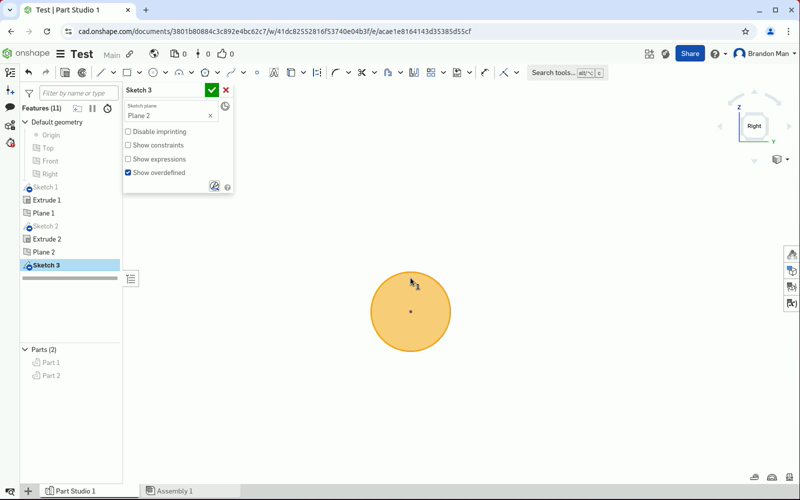
scroll(-6)
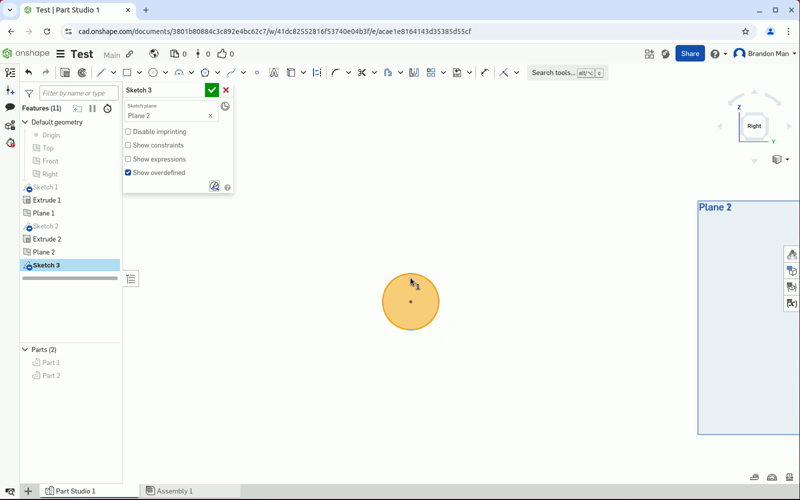
scroll(-6)
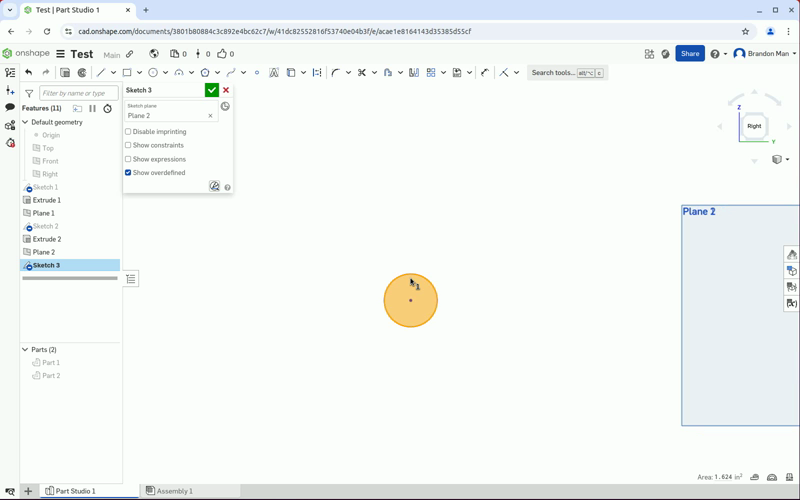
scroll(-6)
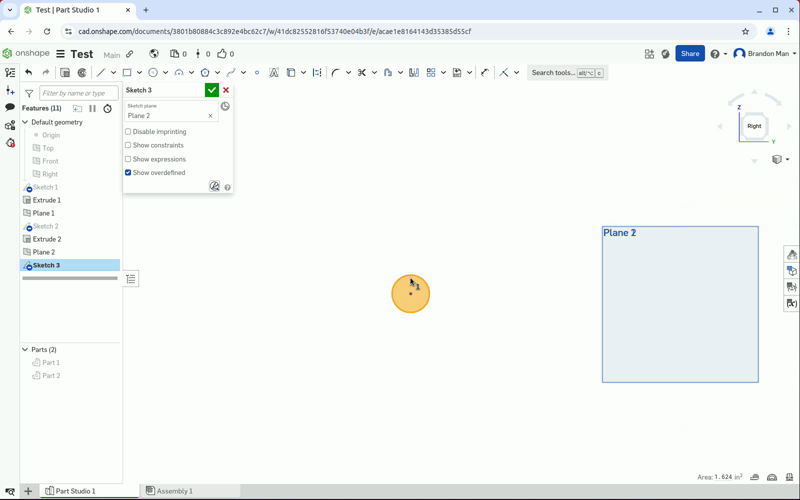
scroll(-6)
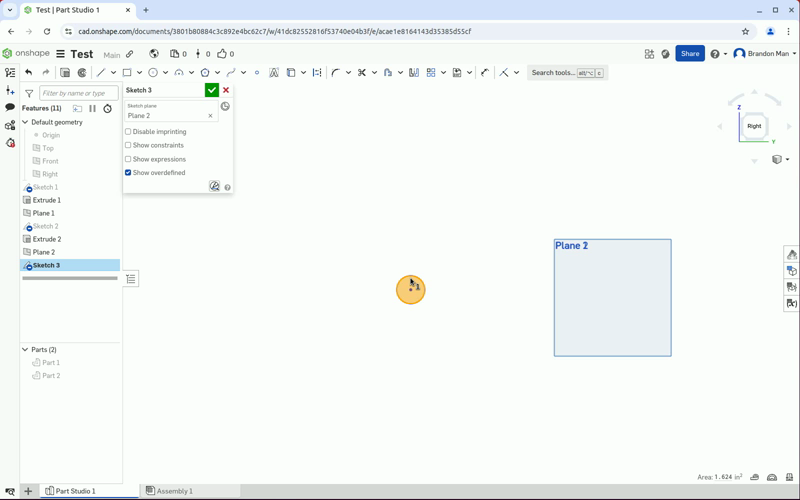
scroll(-6)
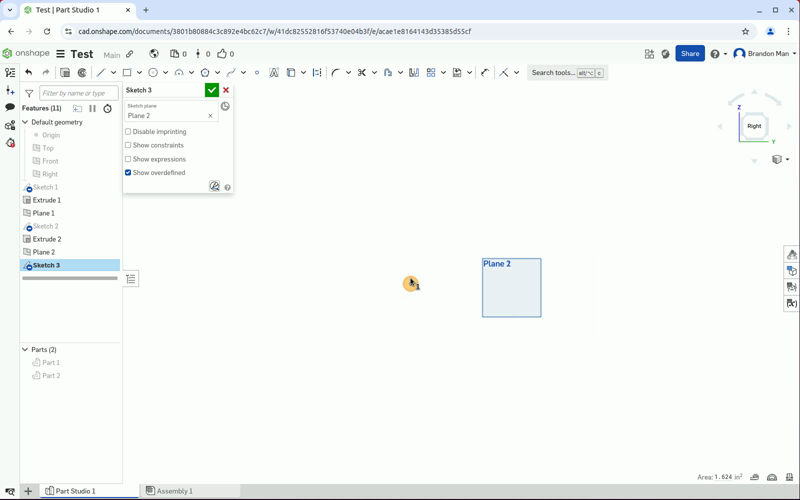
scroll(-6)
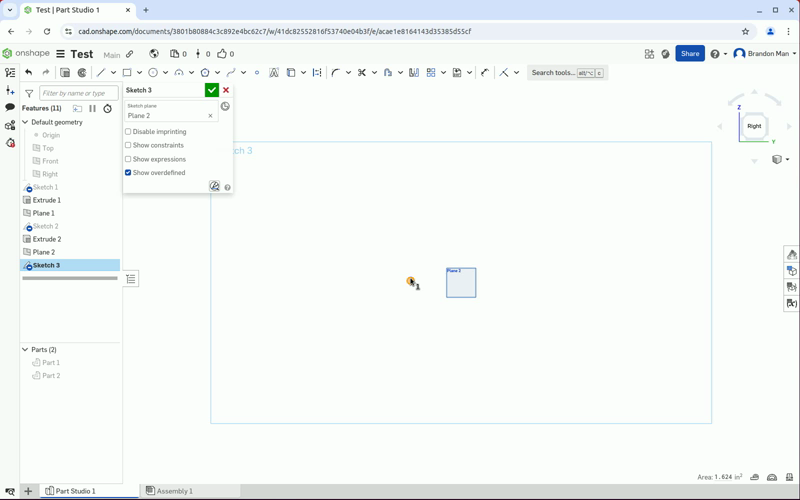
mouse_move(73, 352)
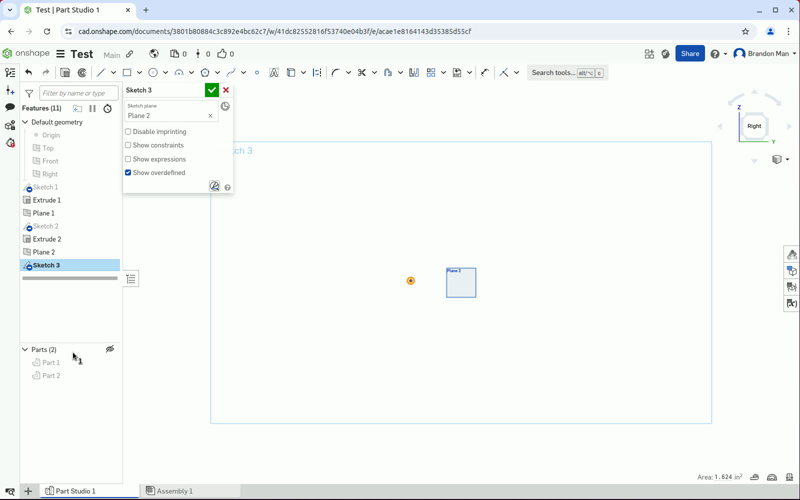
key(shift+y)
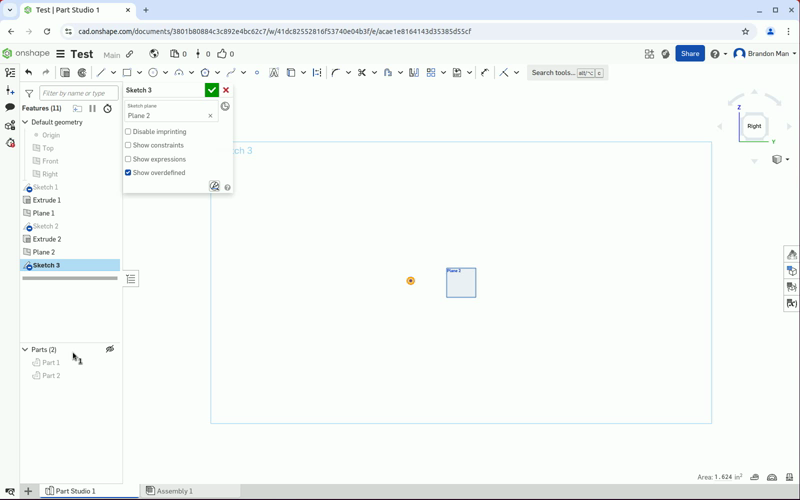
key(shift+e)
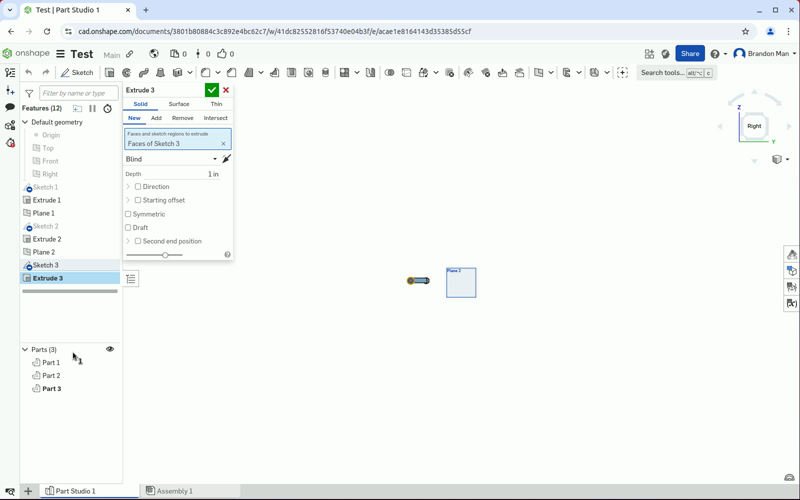
mouse_move(143, 106)
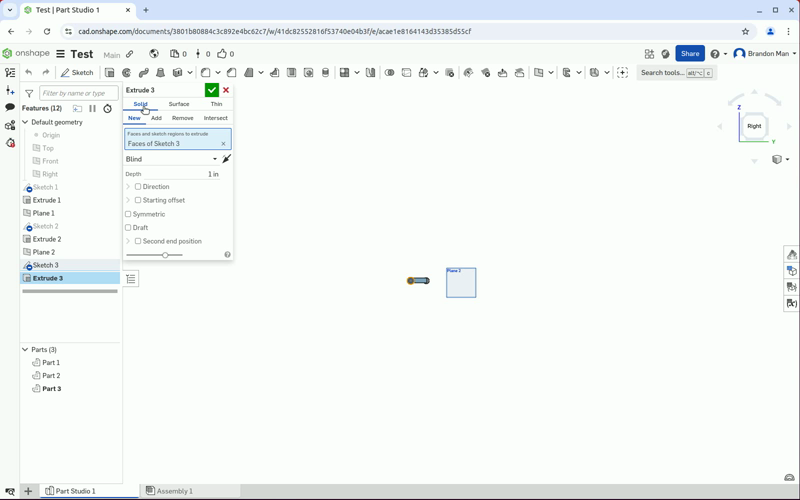
click(143, 106)
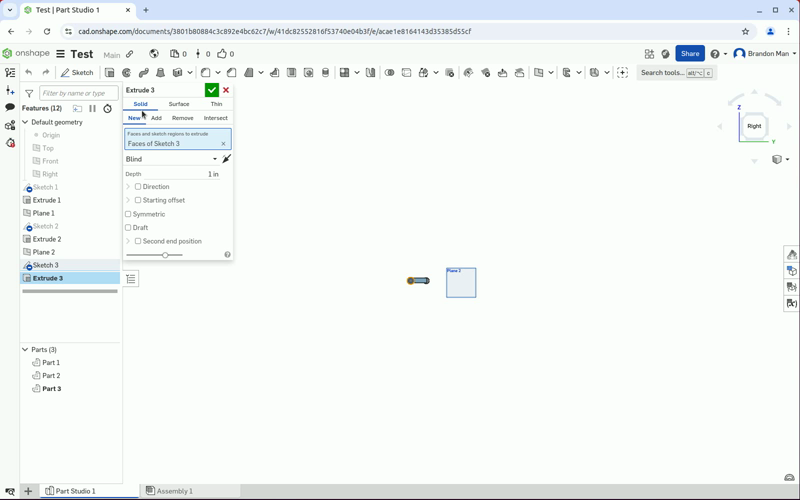
mouse_move(137, 120)
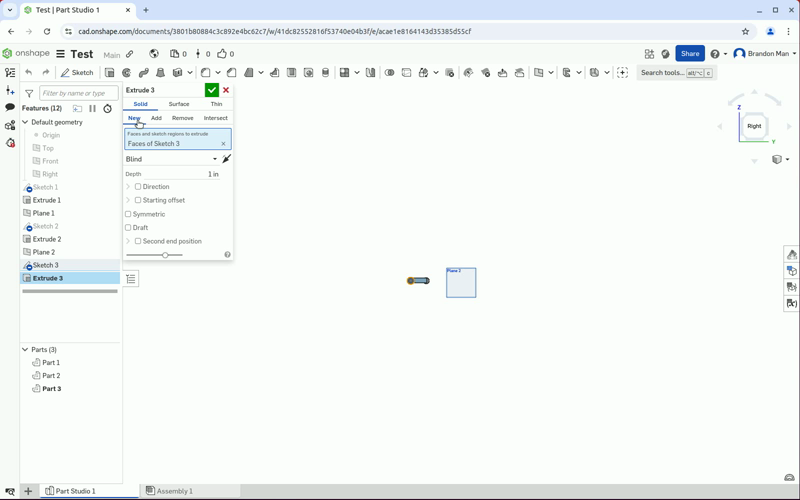
click(137, 120)
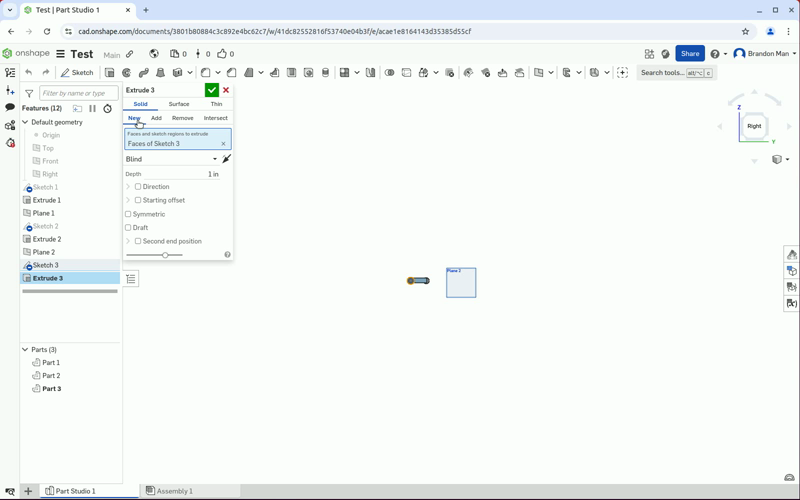
key(tab, 4)
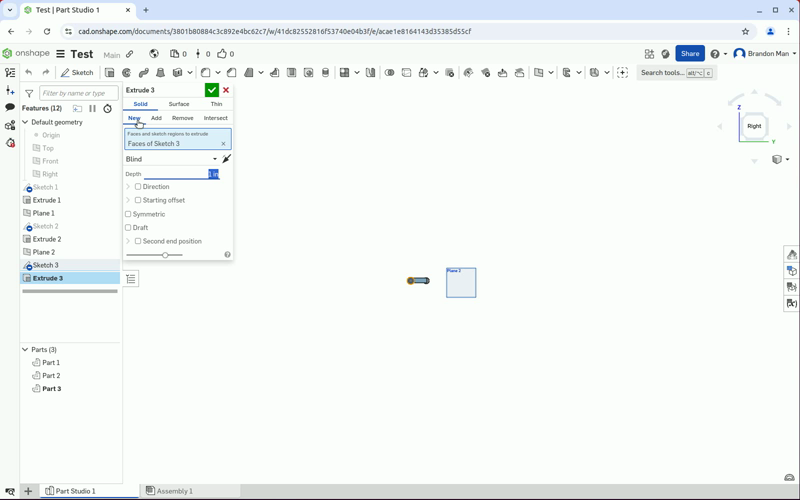
text(0.963)
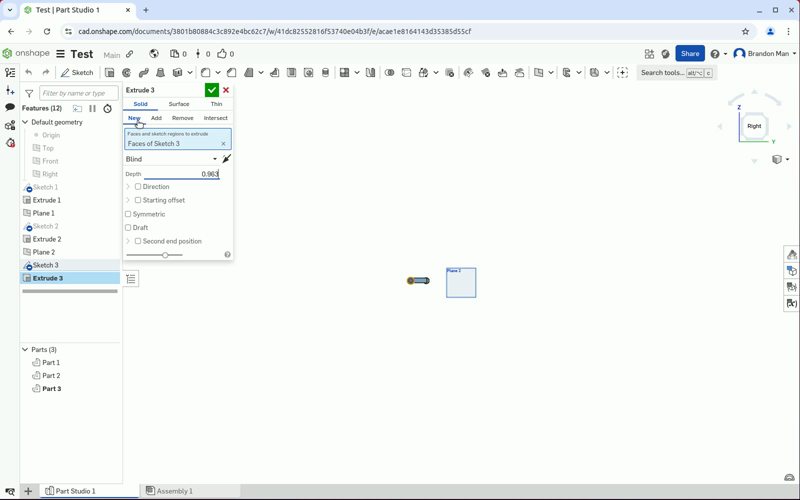
key(enter)
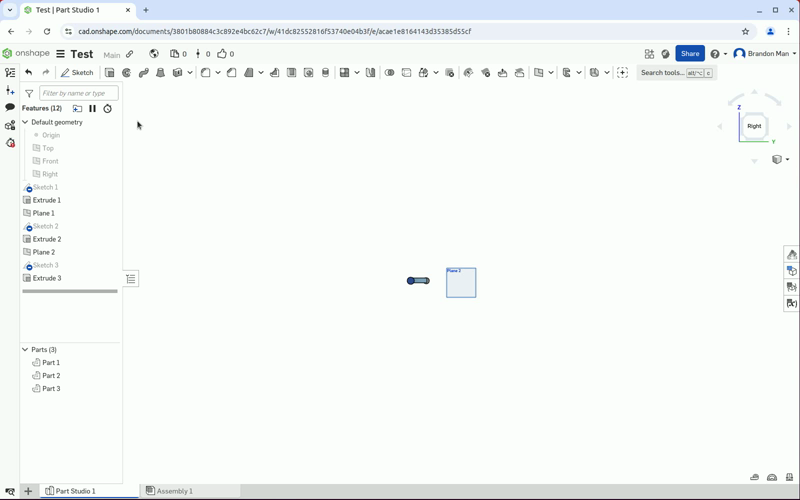
key(shift+h)
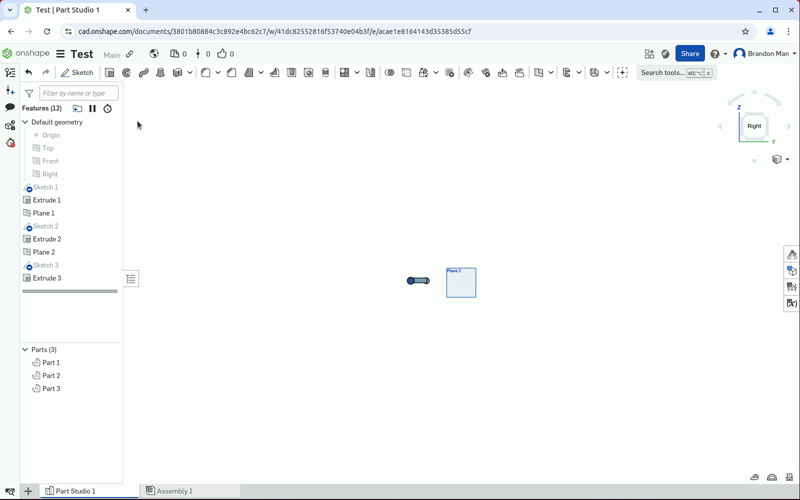
key(shift+h)
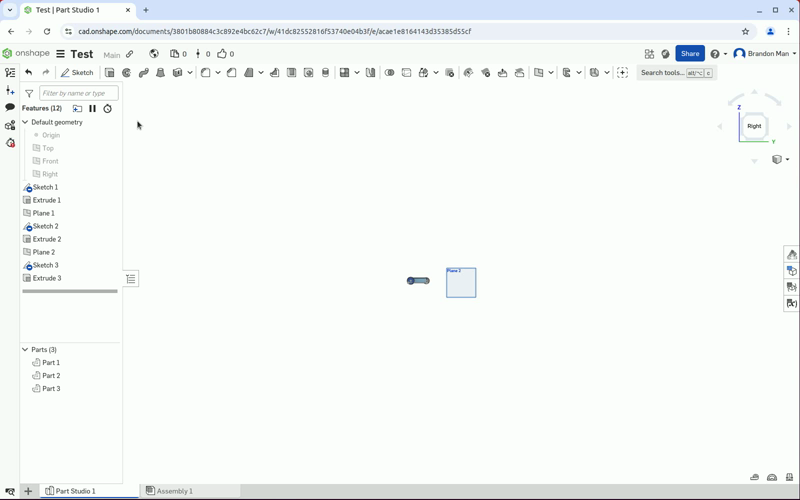
key(shift+7)
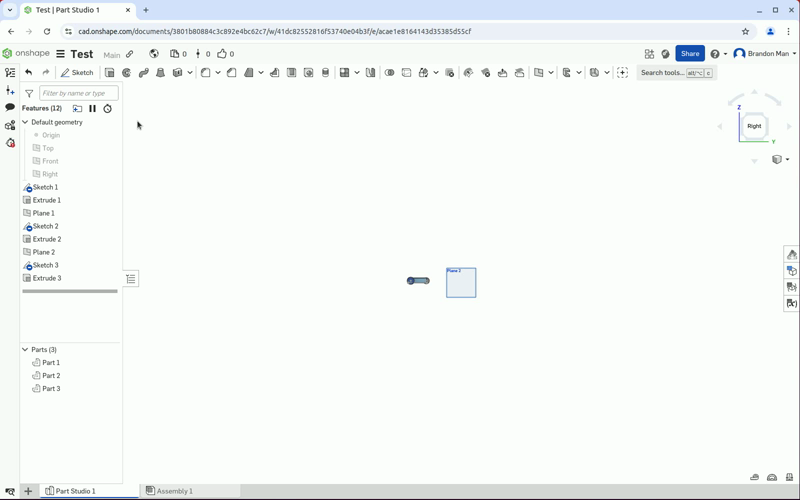
key(right, 2)
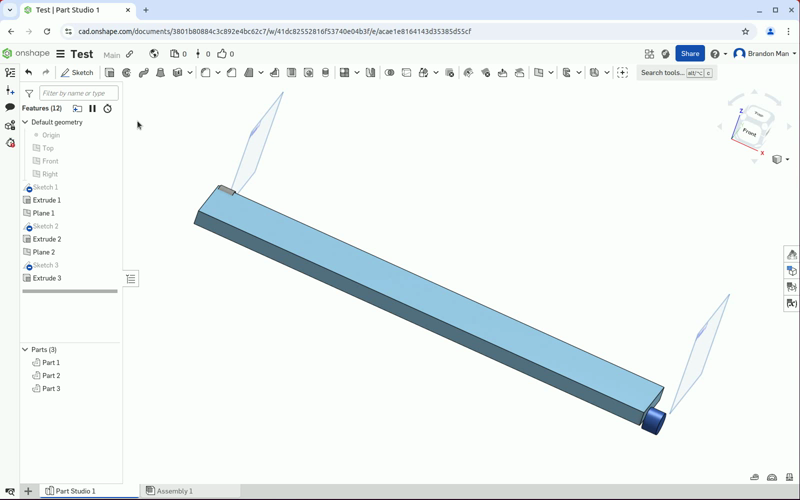
key(down, 2)
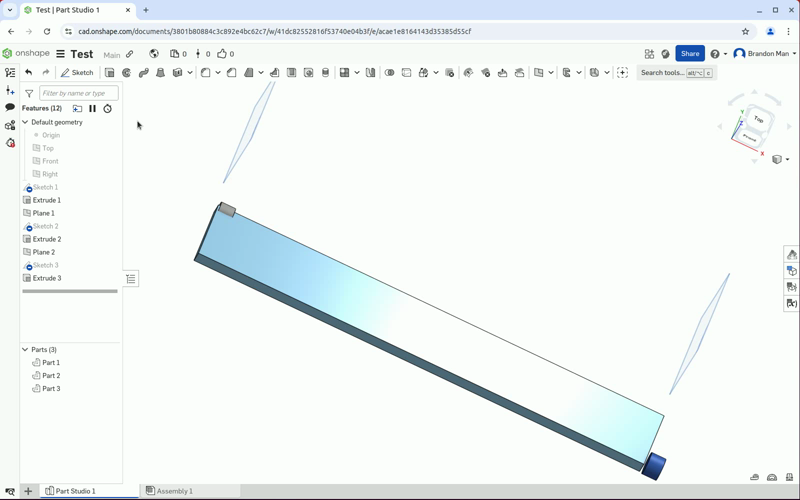
key(up, 2)
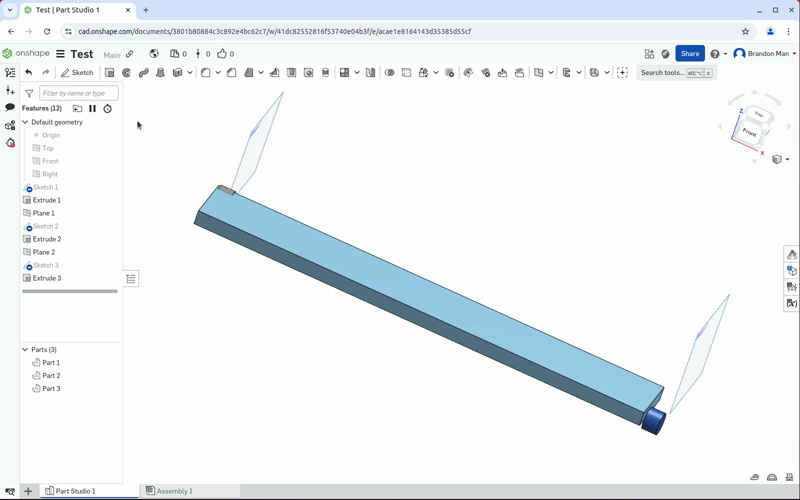
key(left, 2)
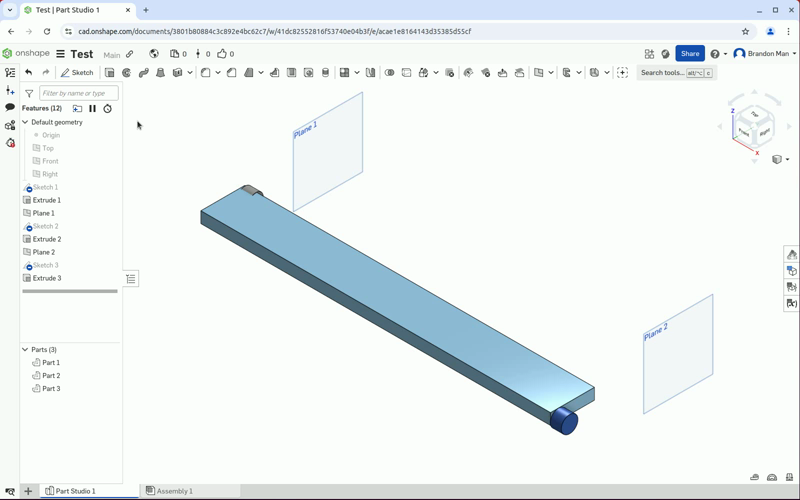
mouse_move(73, 189)
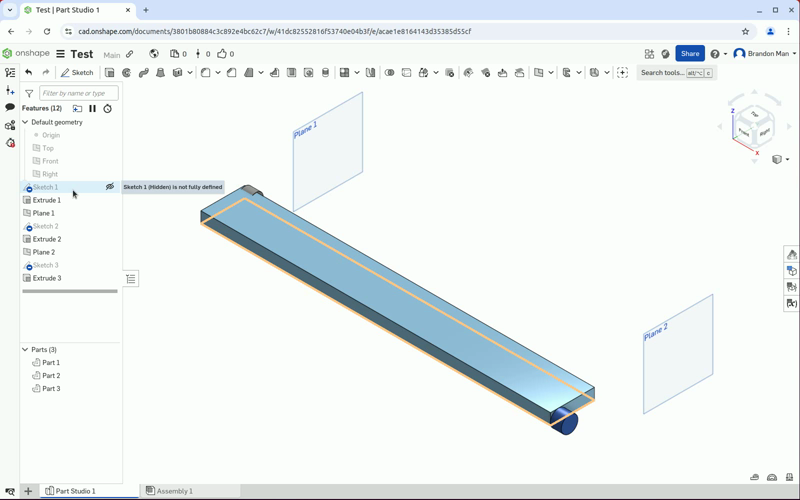
click(73, 189)